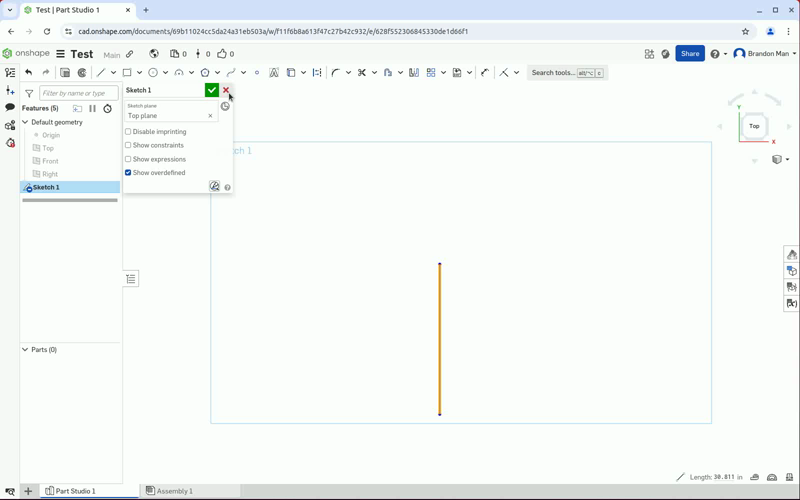
key(shift+h)
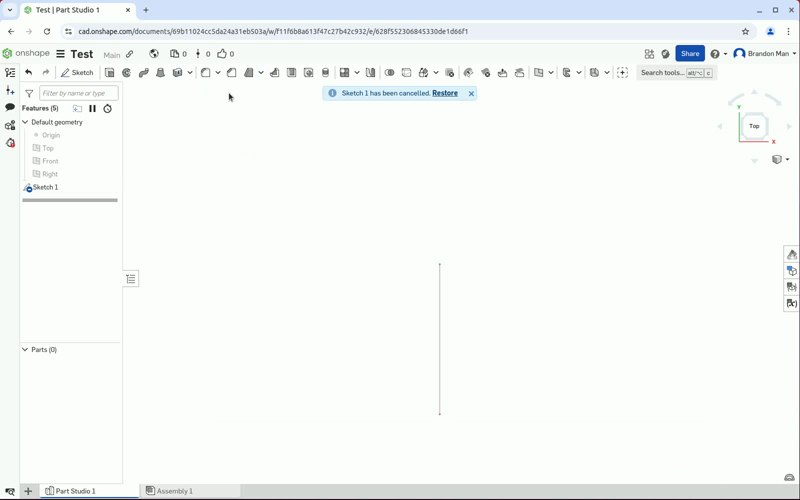
key(shift+s)
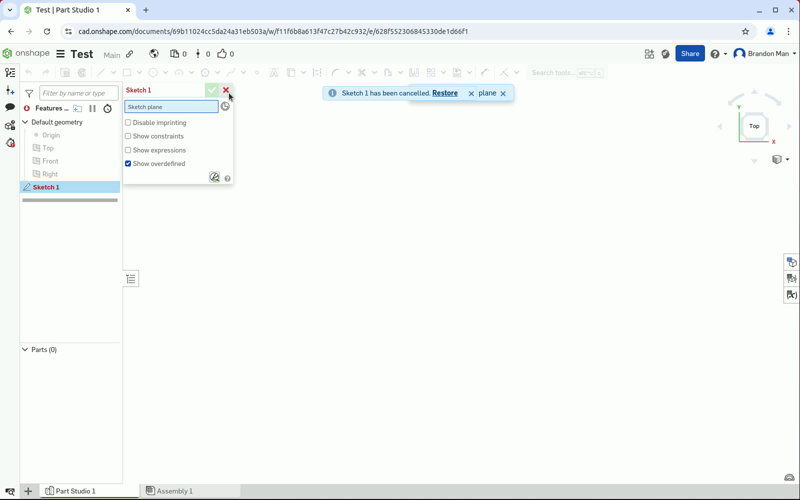
mouse_move(73, 150)
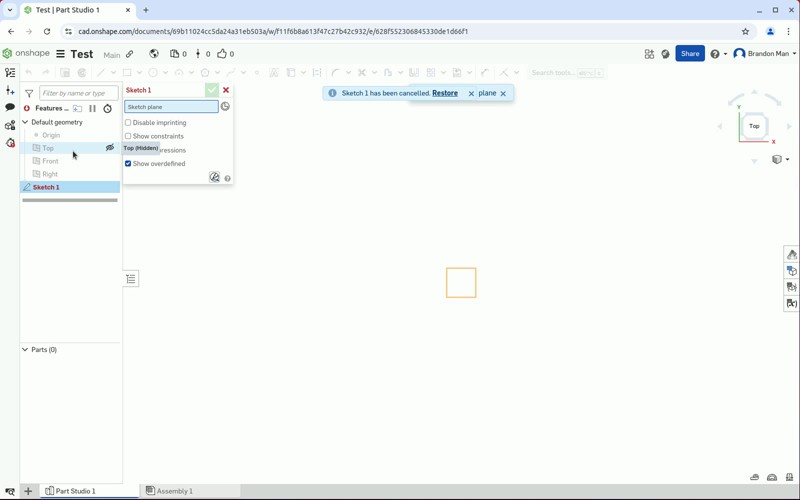
click(73, 150)
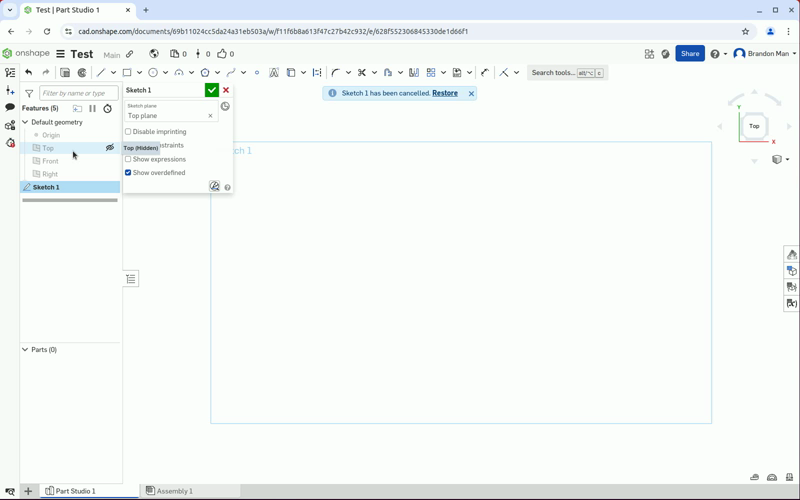
mouse_move(73, 352)
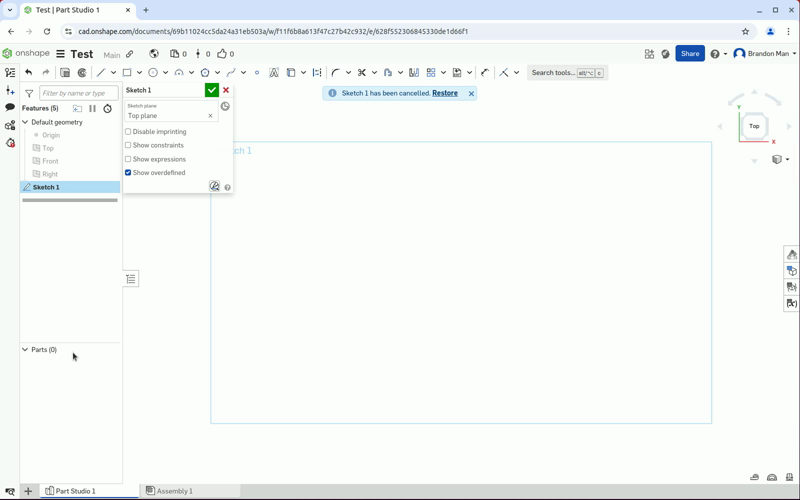
key(y)
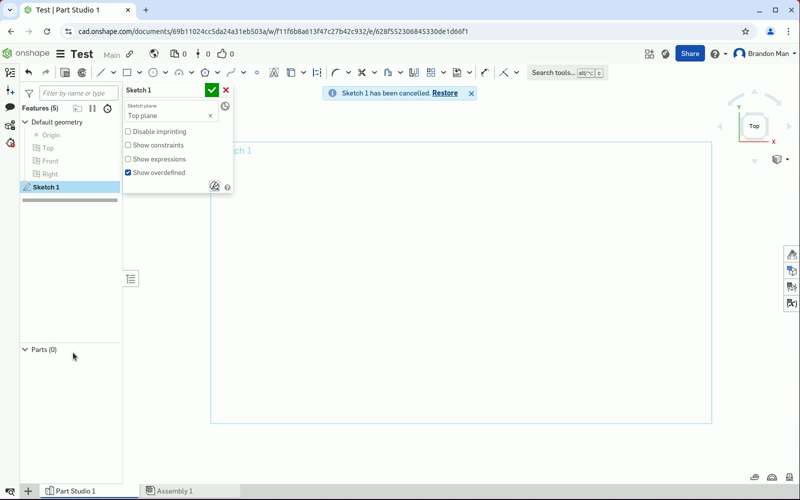
key(c)
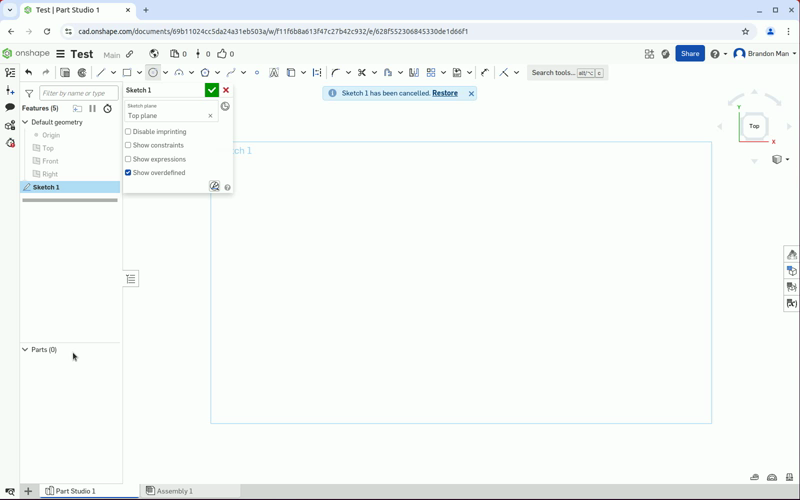
key_down(shift)
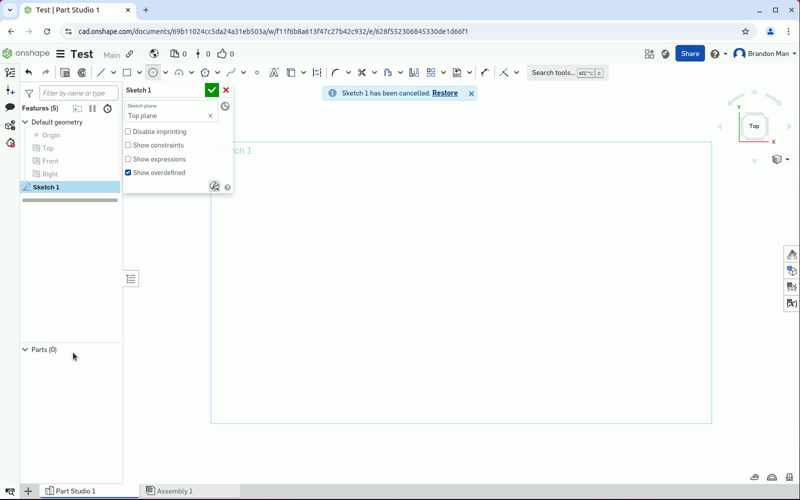
mouse_move(461, 282)
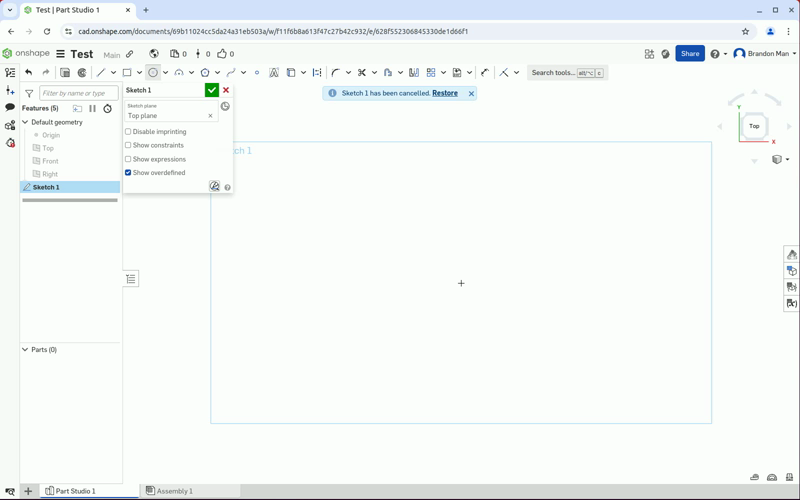
click(461, 282)
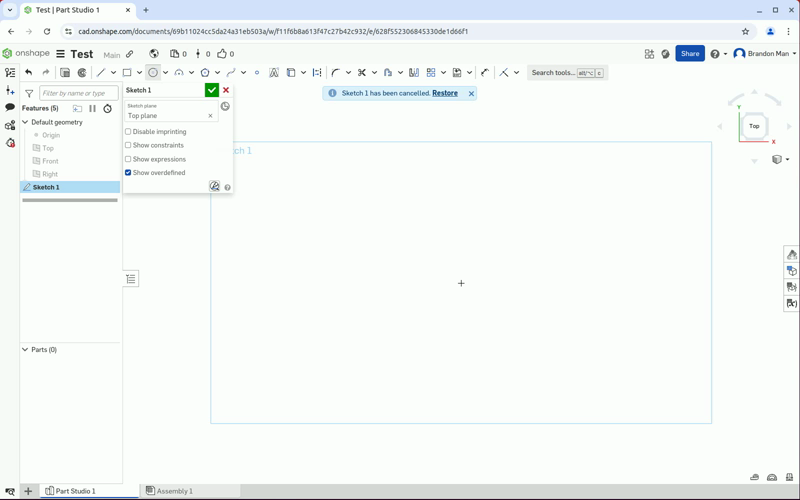
key_up(shift)
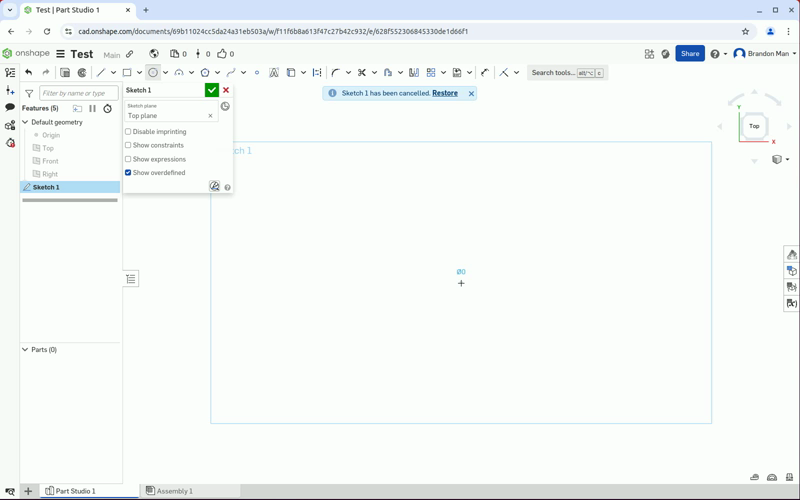
mouse_move(574, 282)
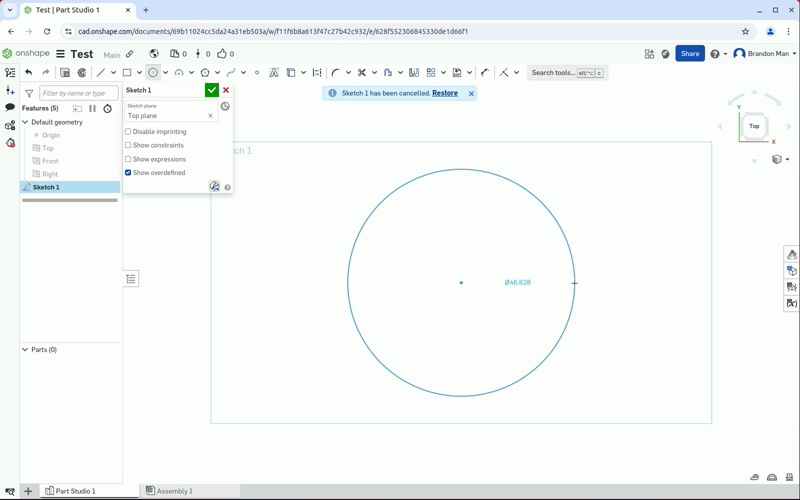
click(574, 282)
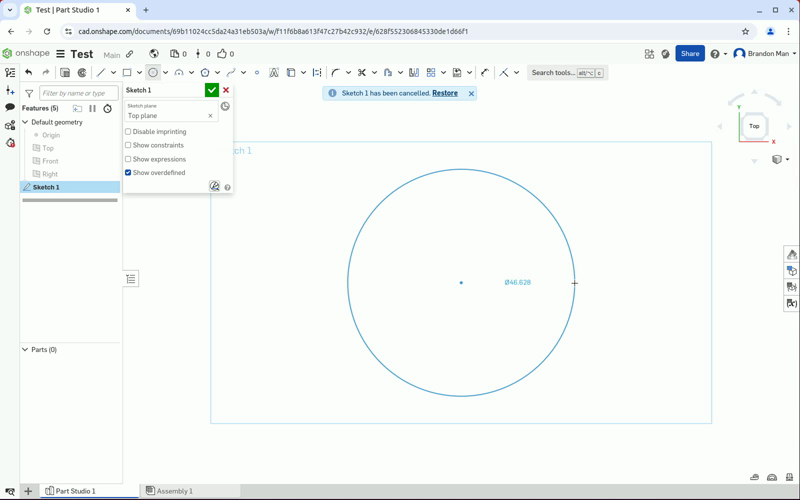
key(esc)
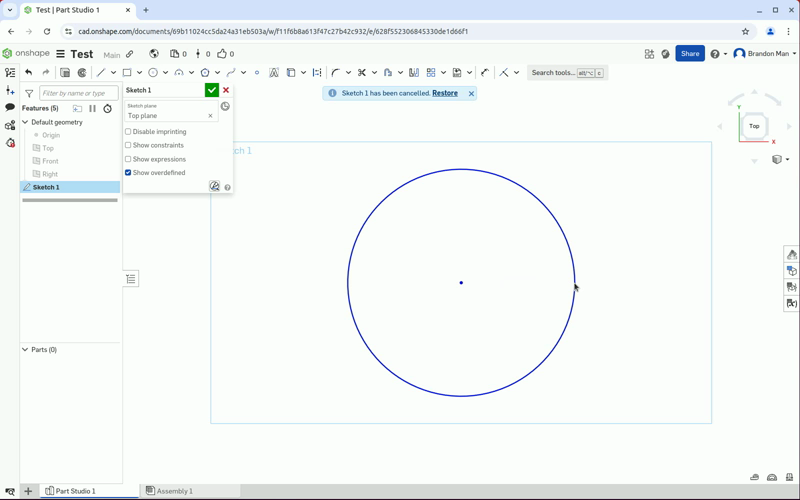
key(c)
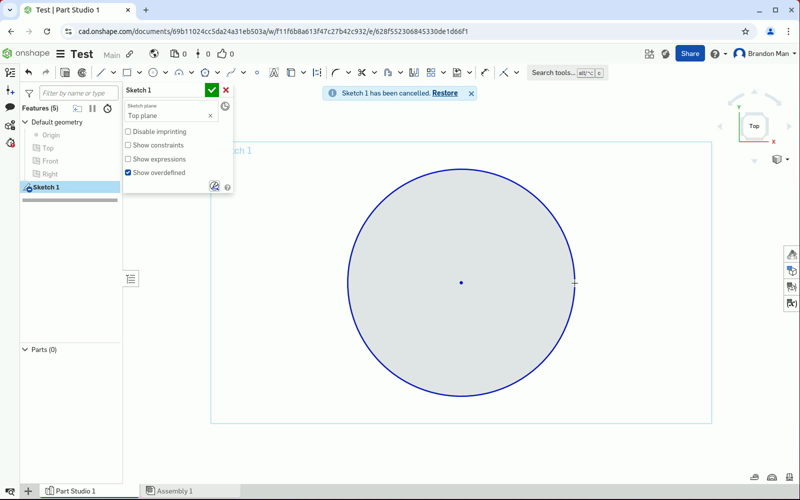
key_down(shift)
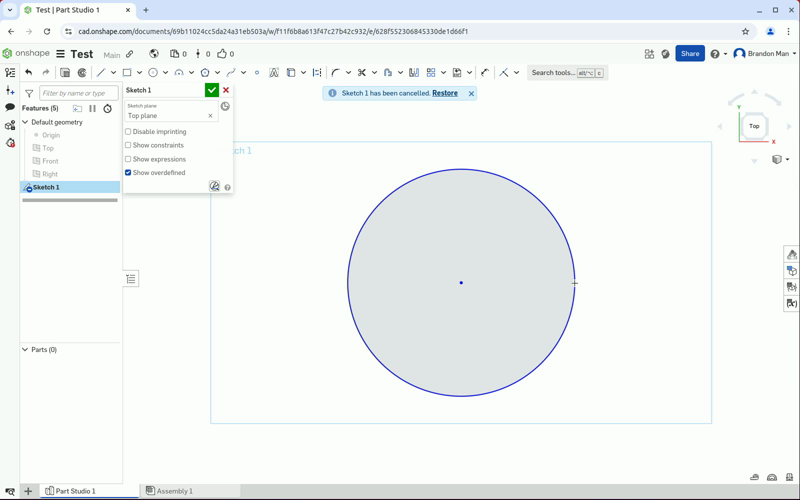
mouse_move(461, 282)
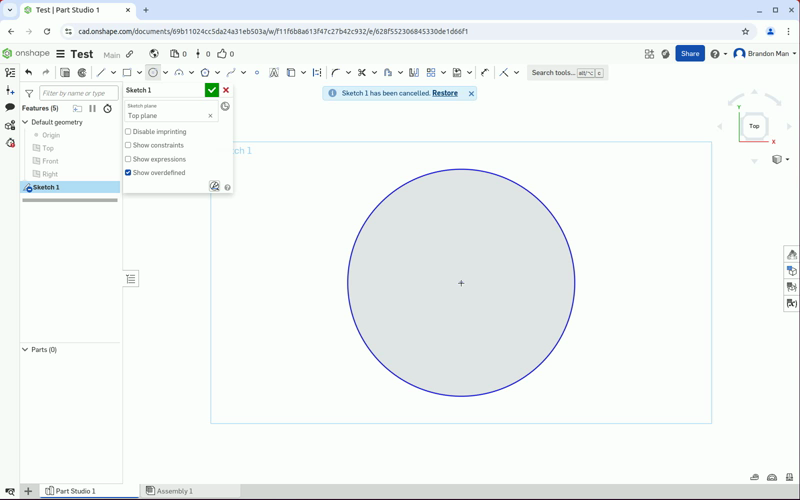
click(461, 282)
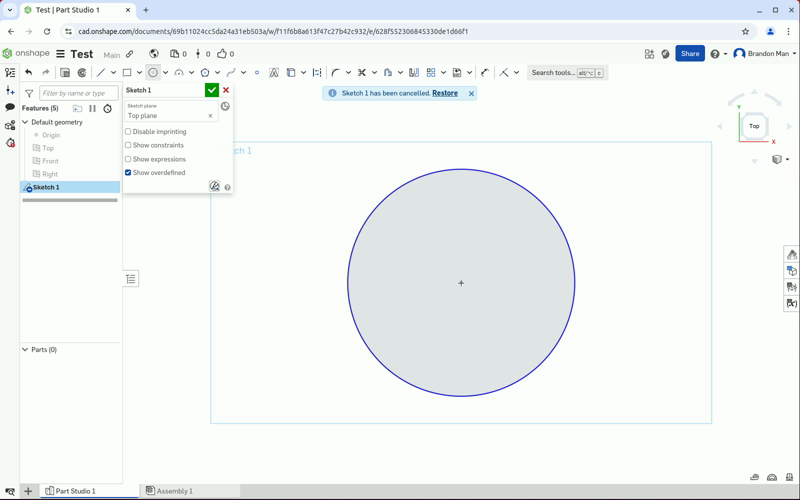
key_up(shift)
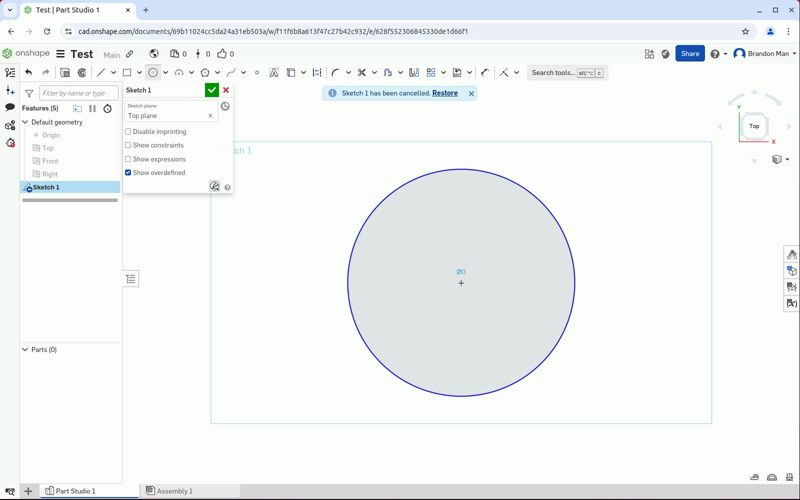
mouse_move(503, 282)
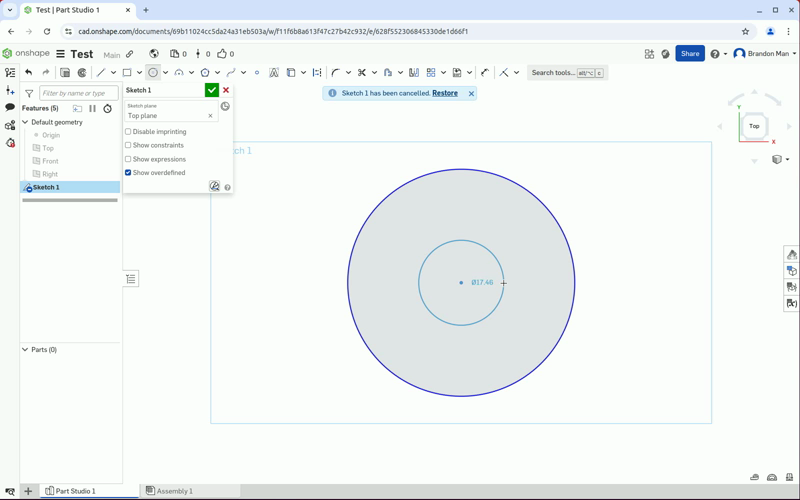
click(503, 282)
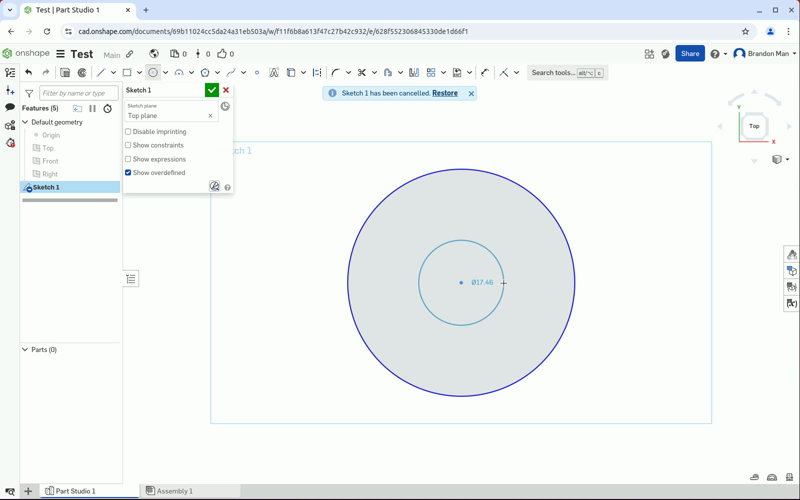
key(esc)
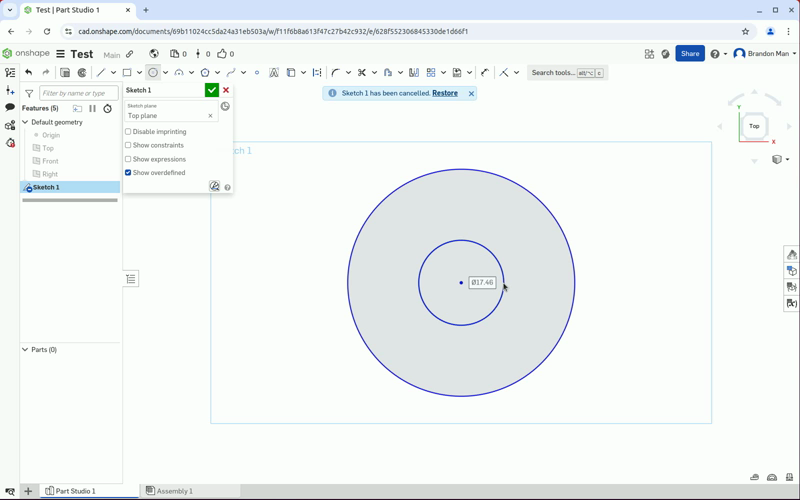
mouse_move(468, 360)
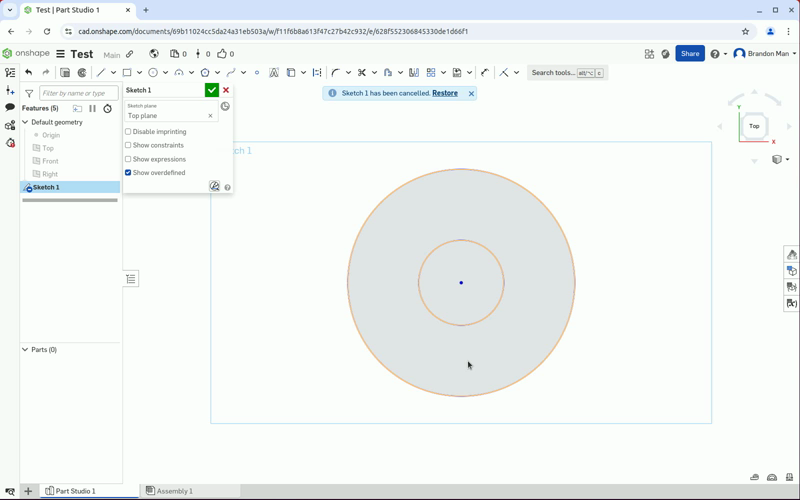
click(468, 360)
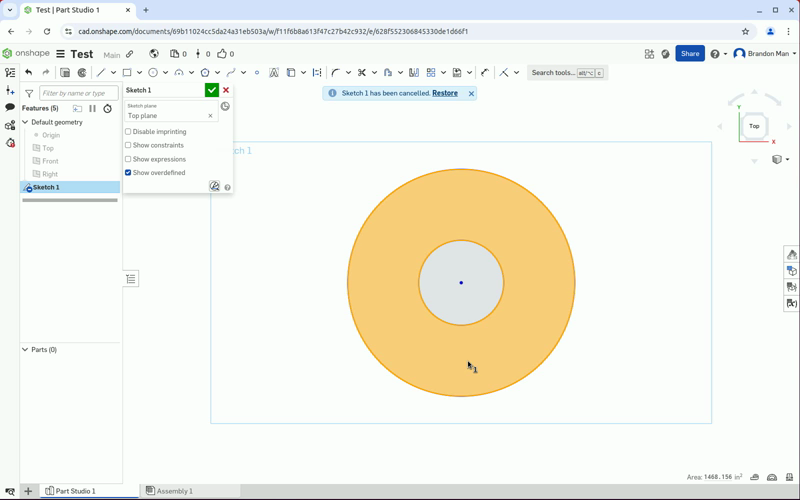
mouse_move(73, 352)
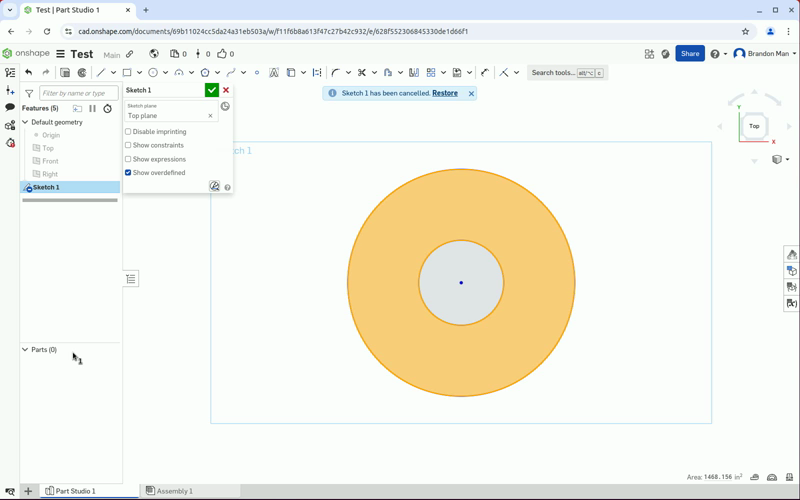
key(shift+y)
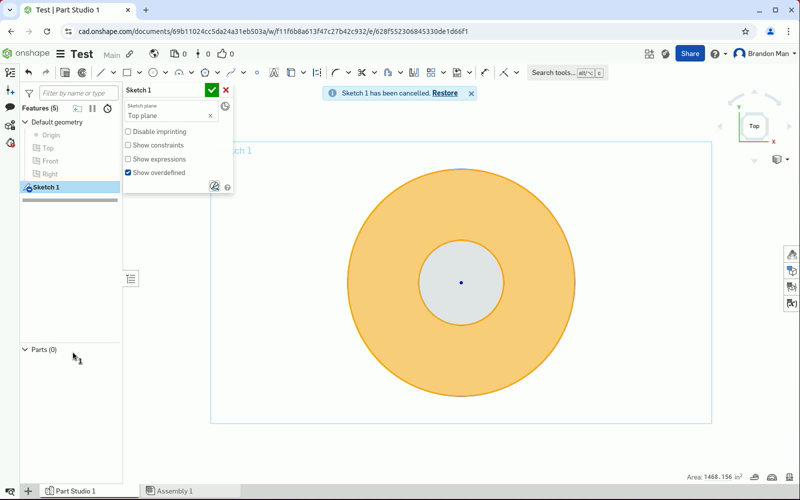
key(shift+e)
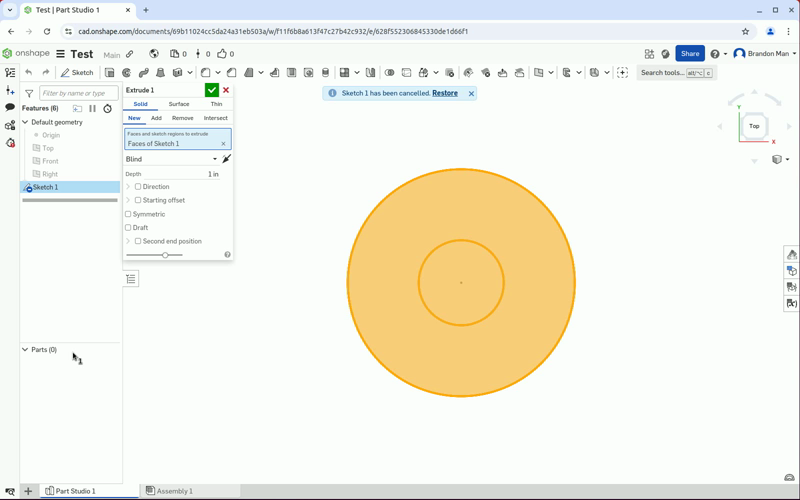
mouse_move(143, 106)
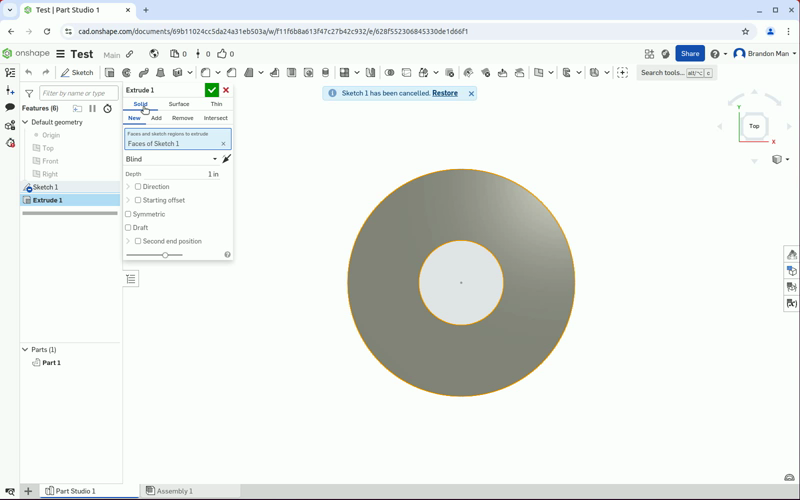
click(143, 106)
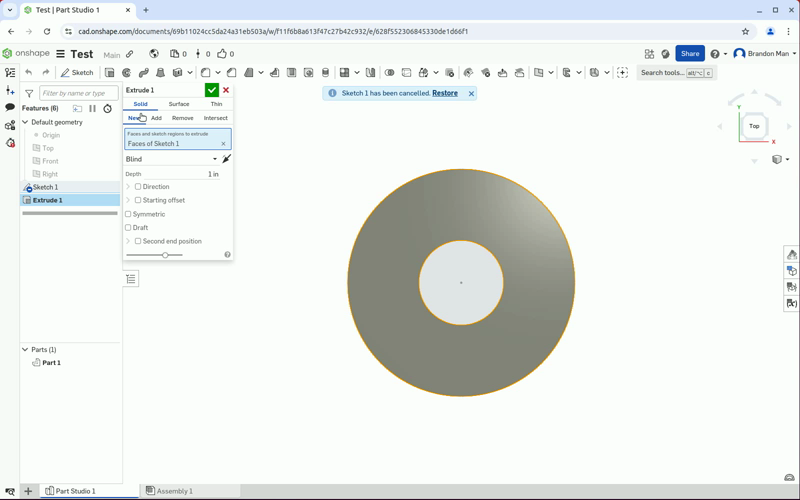
mouse_move(137, 120)
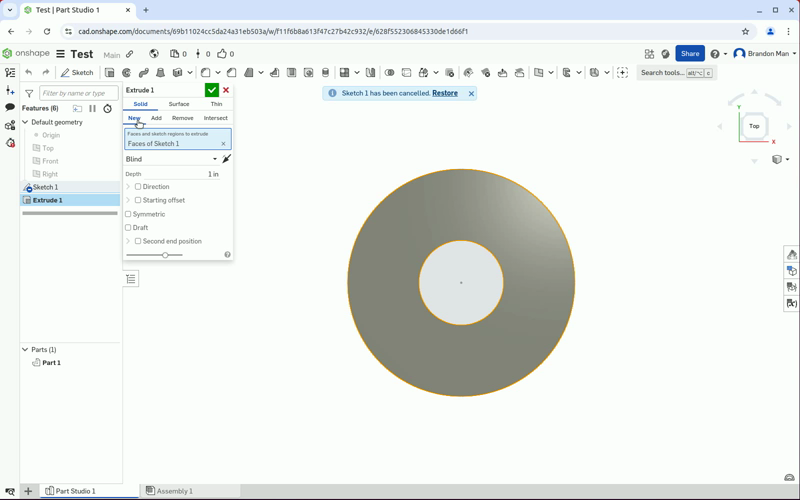
click(137, 120)
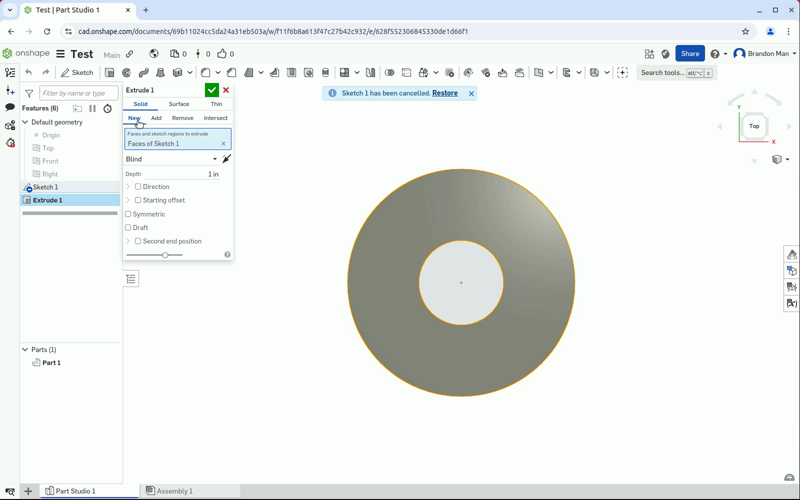
key(tab, 4)
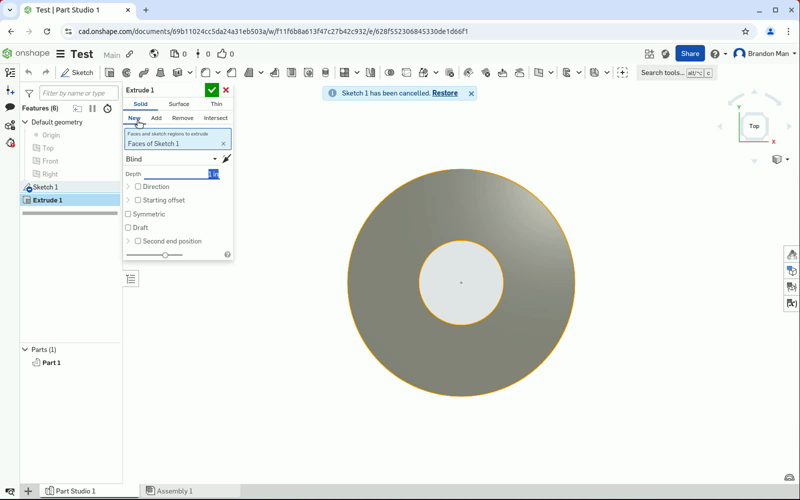
text(7.221)
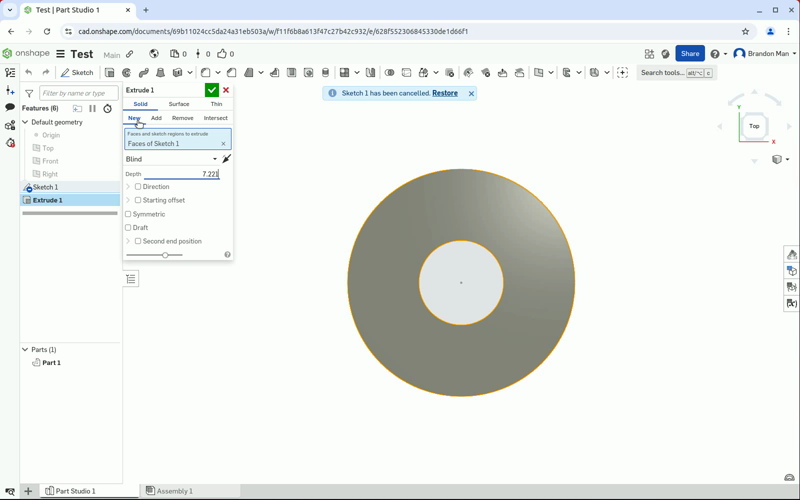
key(enter)
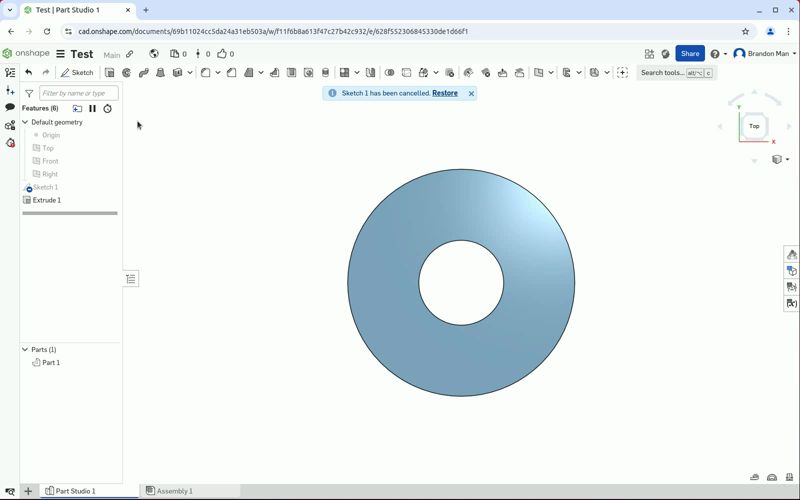
key(shift+h)
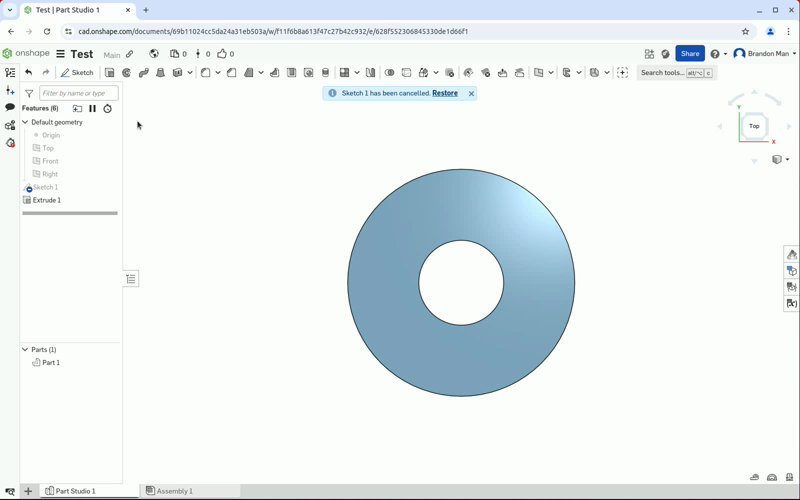
key(shift+h)
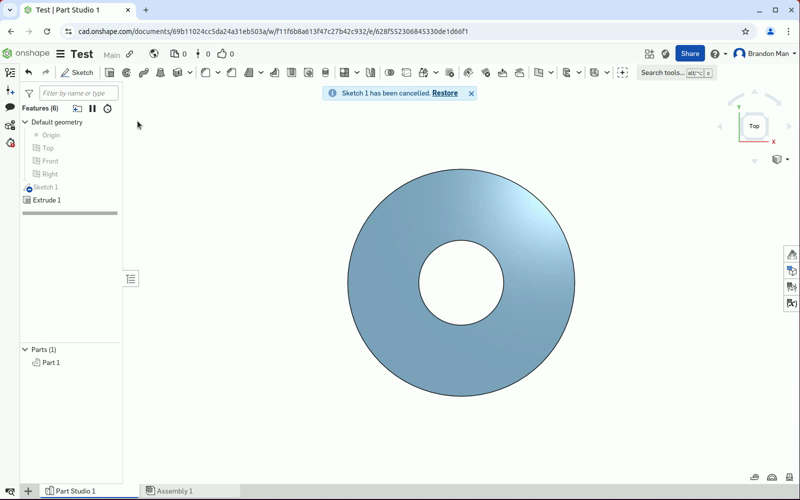
mouse_move(73, 189)
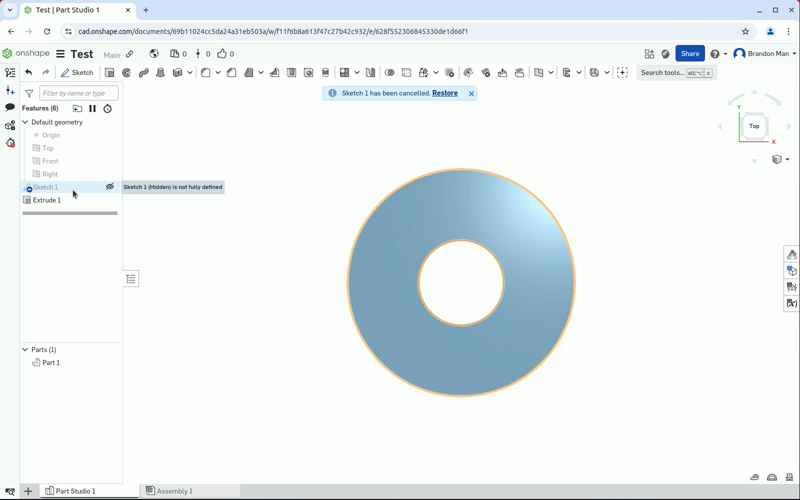
click(73, 189)
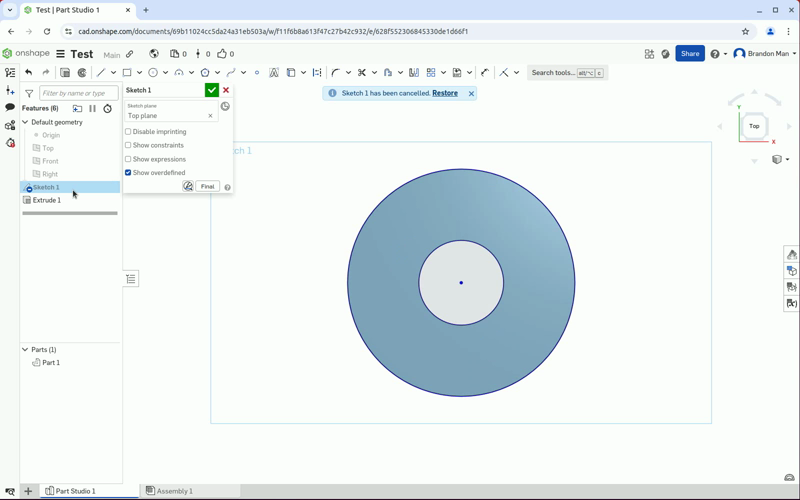
mouse_move(229, 92)
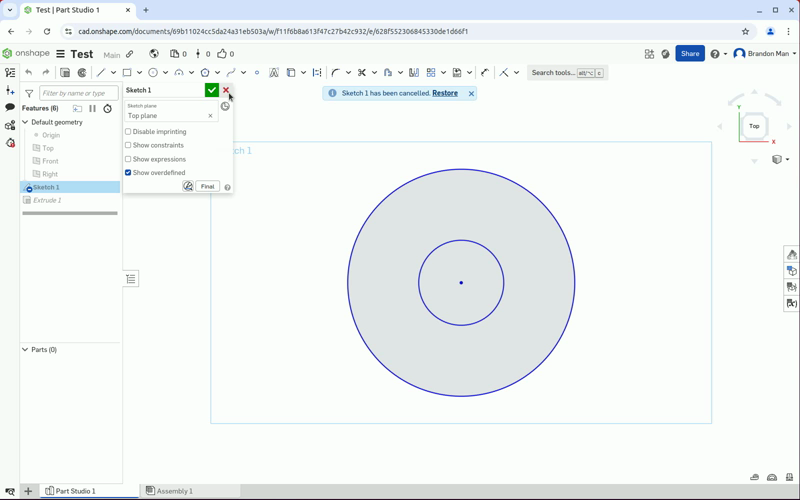
click(229, 92)
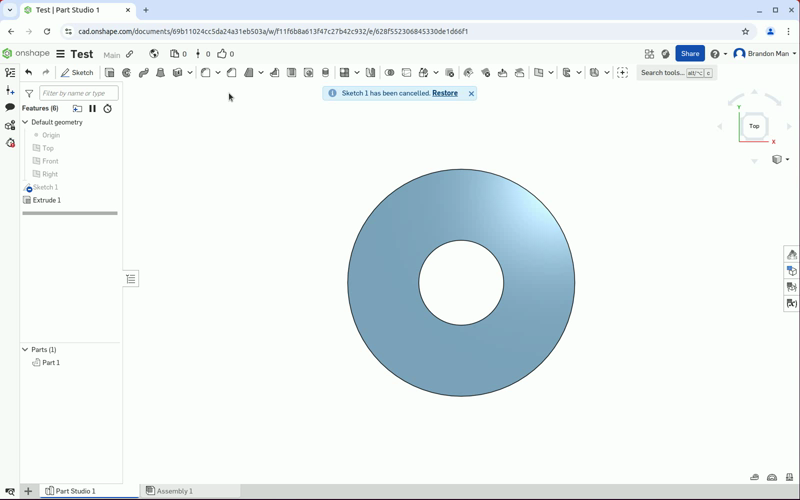
mouse_move(541, 75)
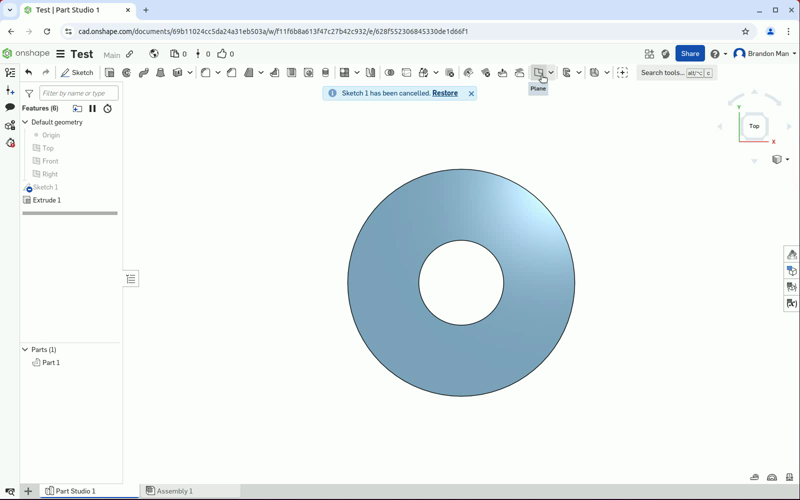
click(541, 75)
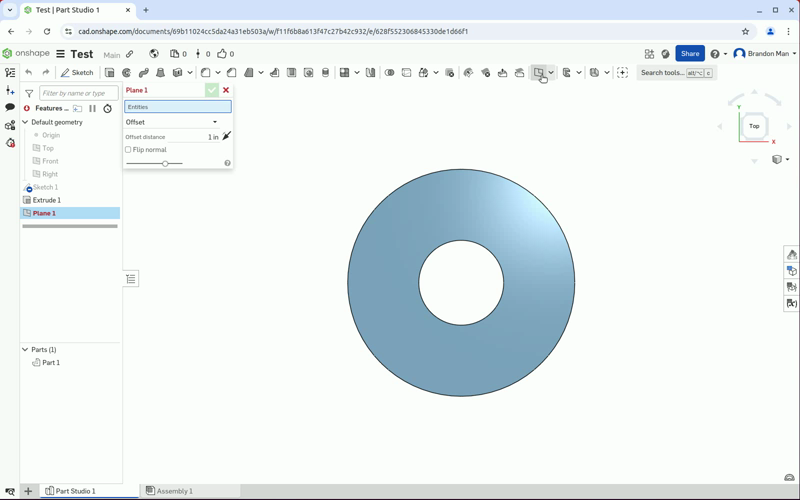
mouse_move(73, 150)
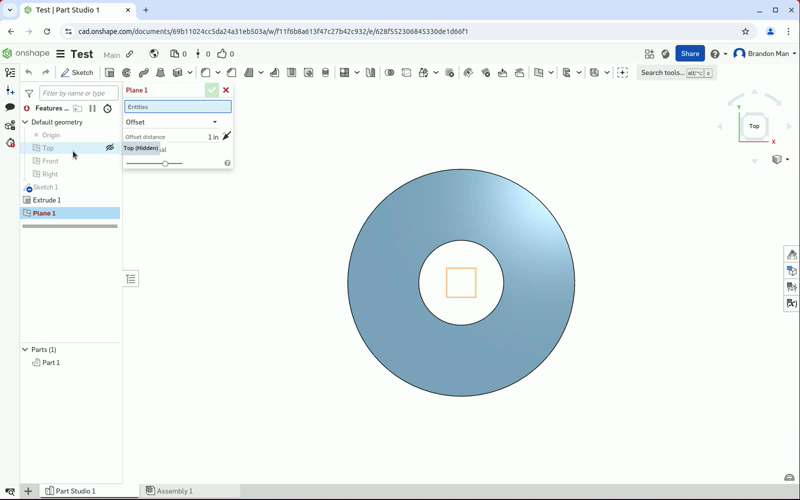
click(73, 150)
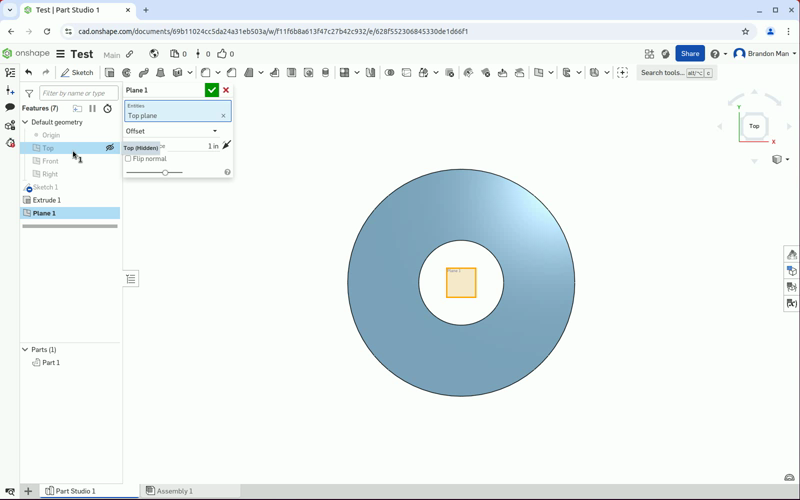
key(tab, 2)
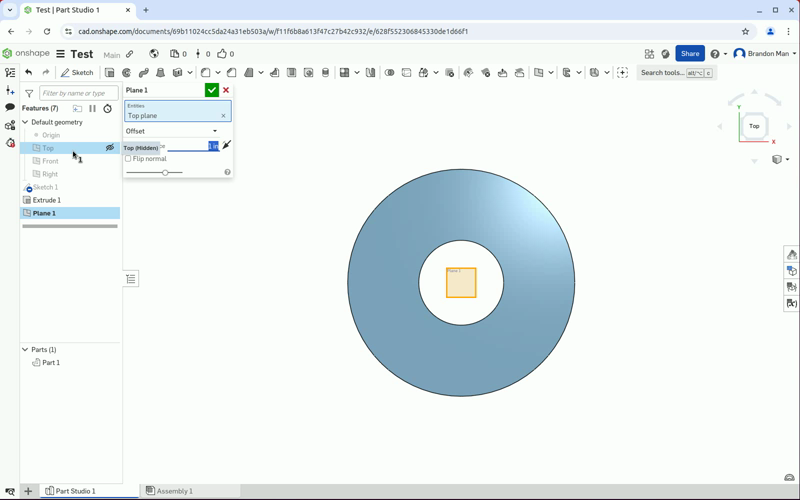
text(7.21)
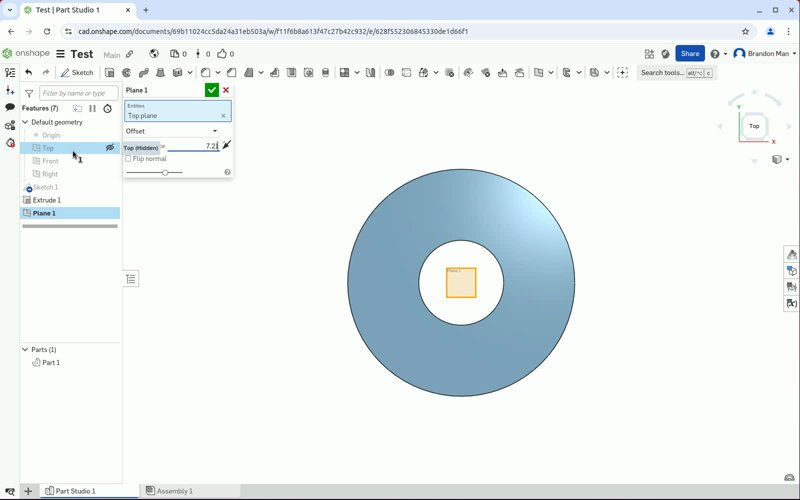
key(enter, 2)
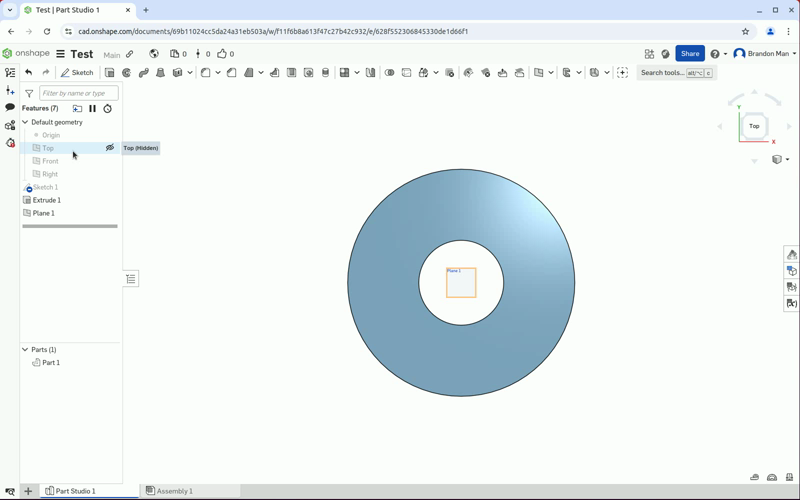
key(shift+s)
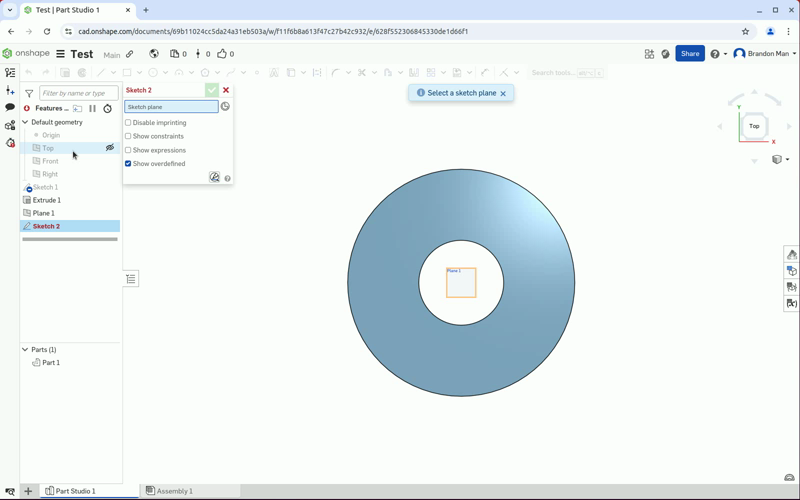
mouse_move(73, 215)
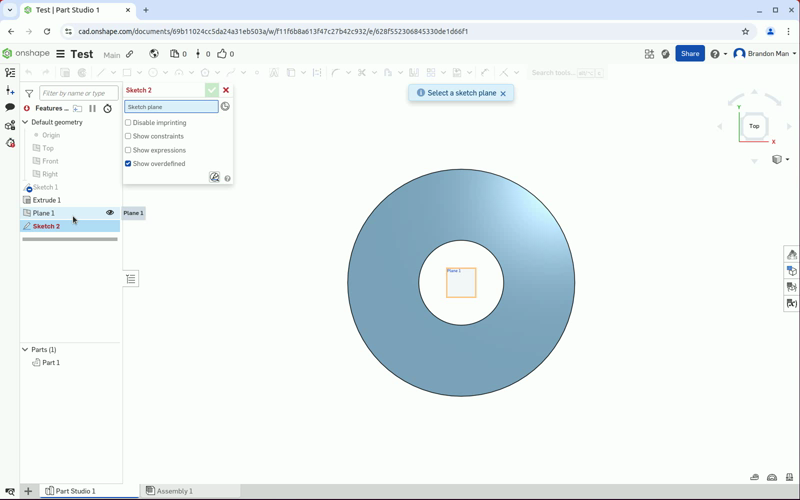
click(73, 215)
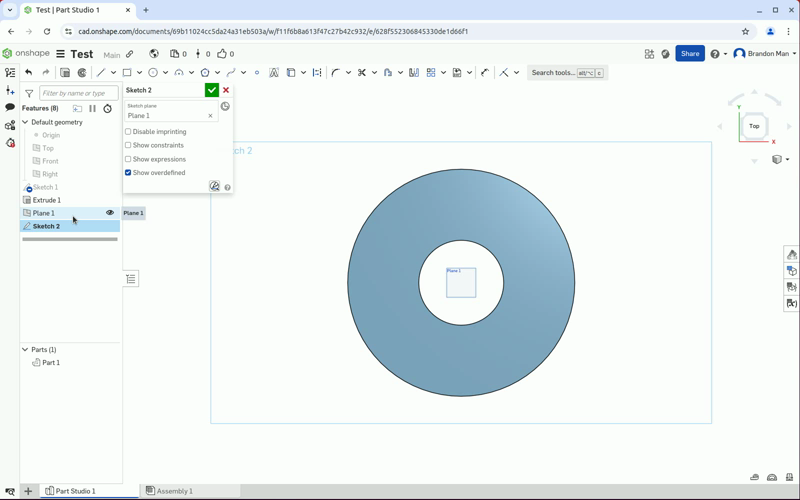
mouse_move(73, 352)
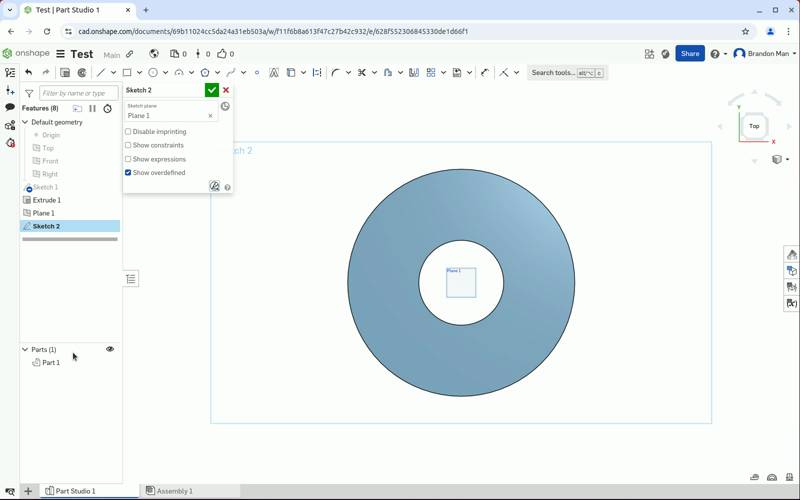
key(y)
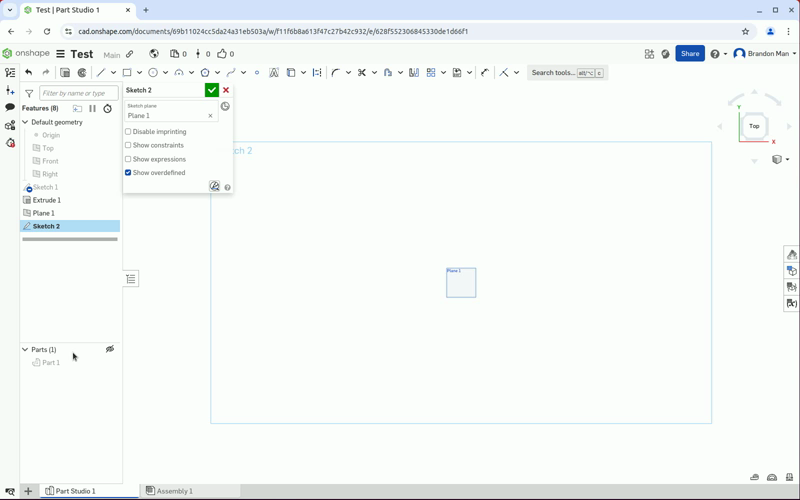
key(c)
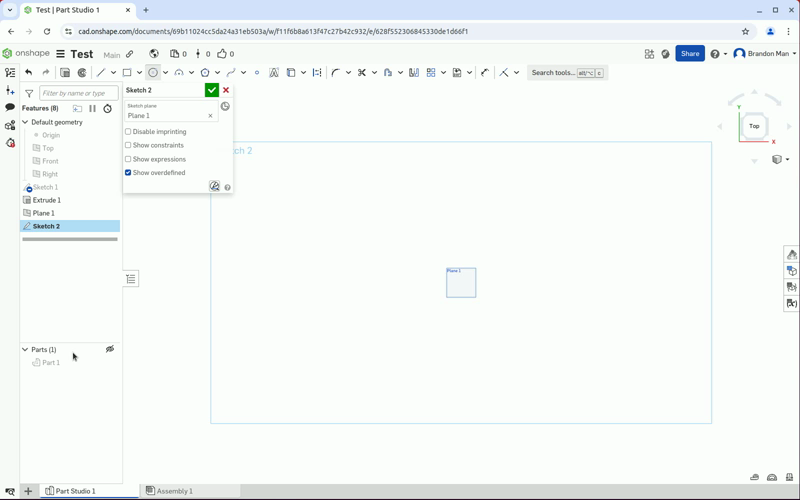
key_down(shift)
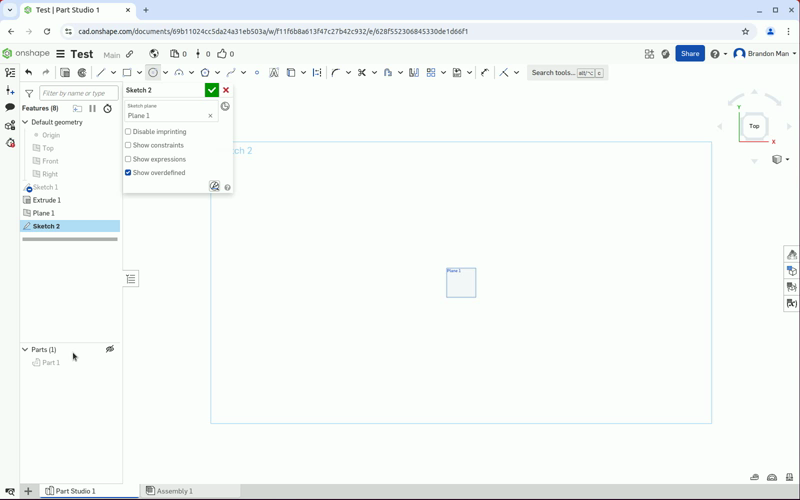
mouse_move(461, 282)
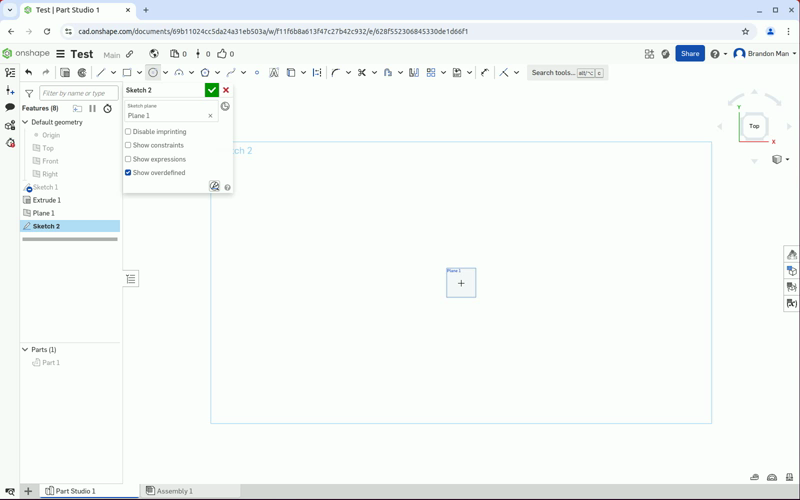
click(461, 282)
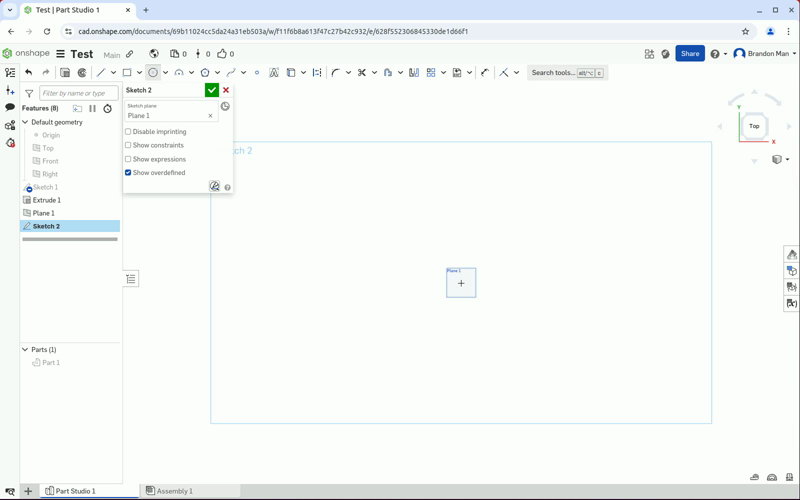
key_up(shift)
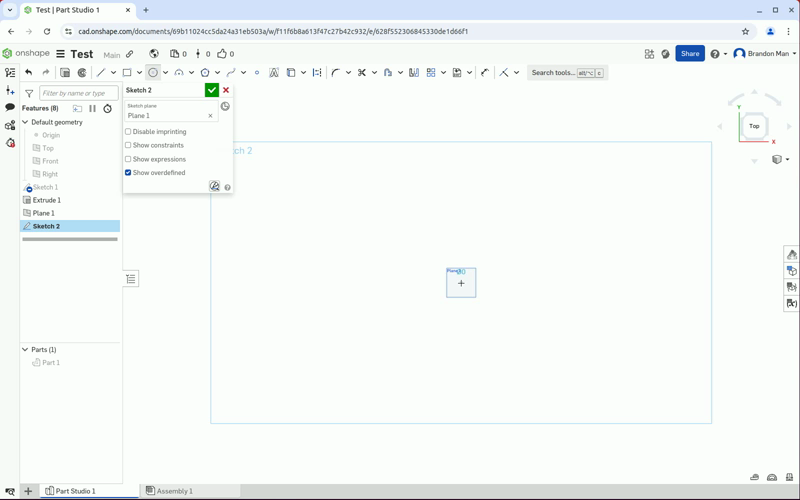
mouse_move(519, 282)
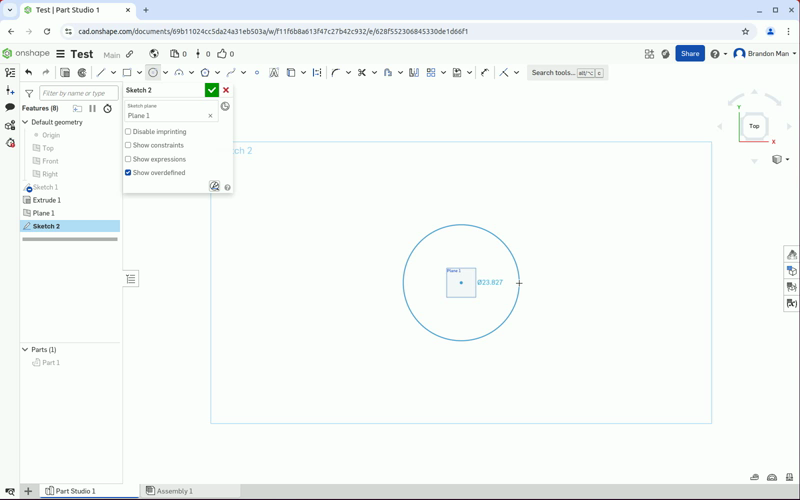
click(519, 282)
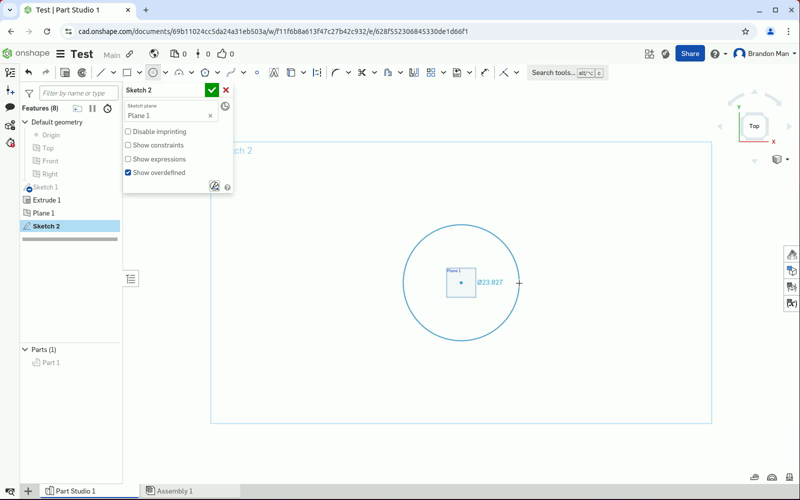
key(esc)
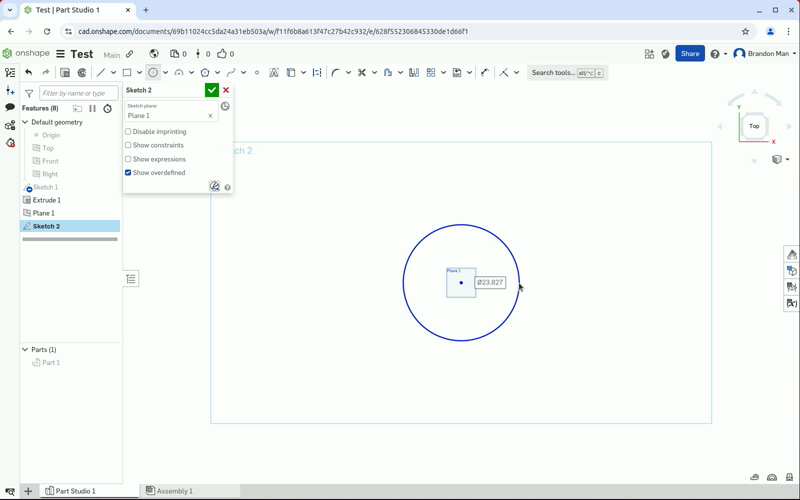
key(c)
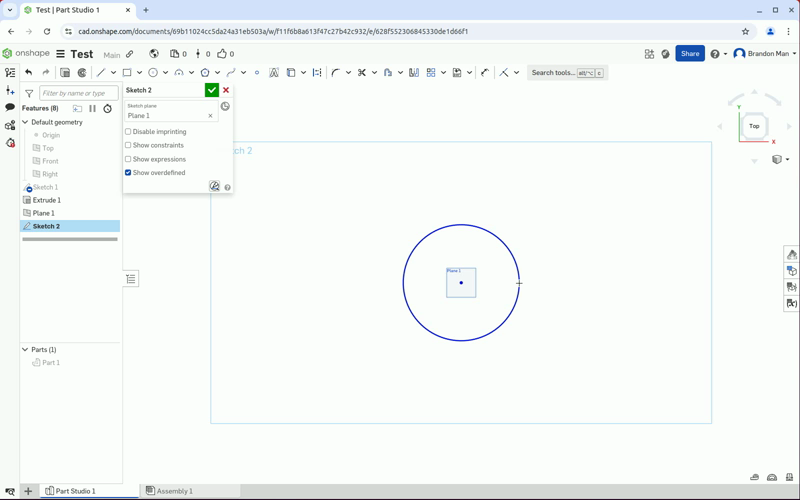
key_down(shift)
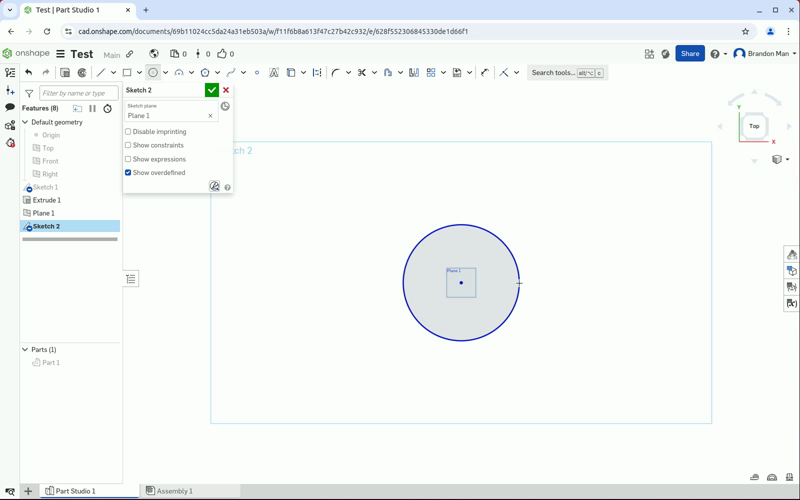
mouse_move(461, 282)
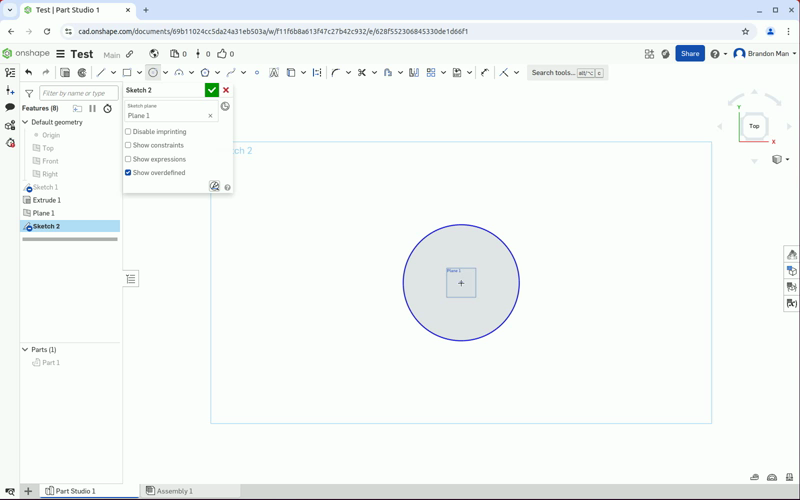
click(461, 282)
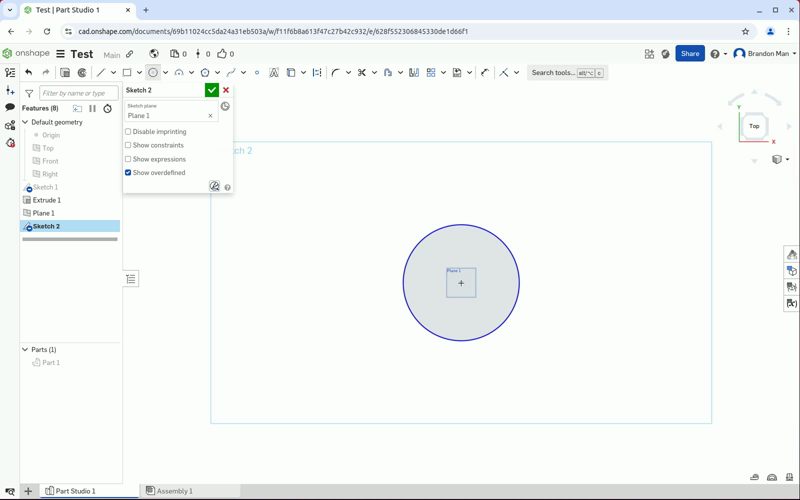
key_up(shift)
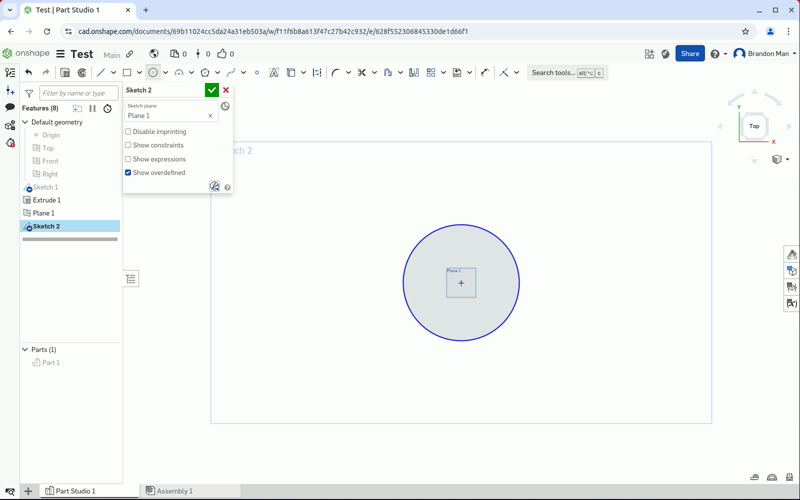
mouse_move(503, 282)
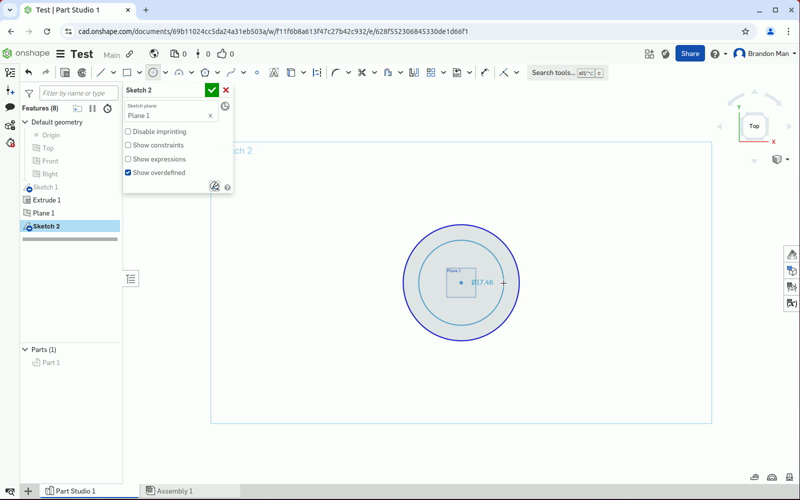
click(503, 282)
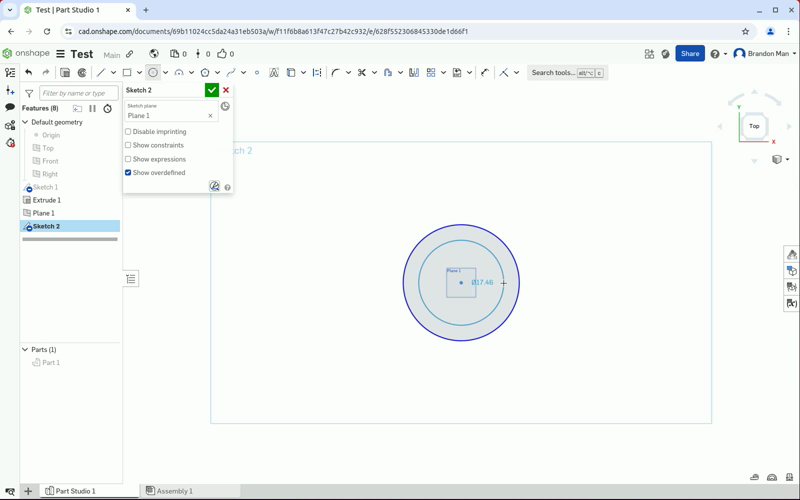
key(esc)
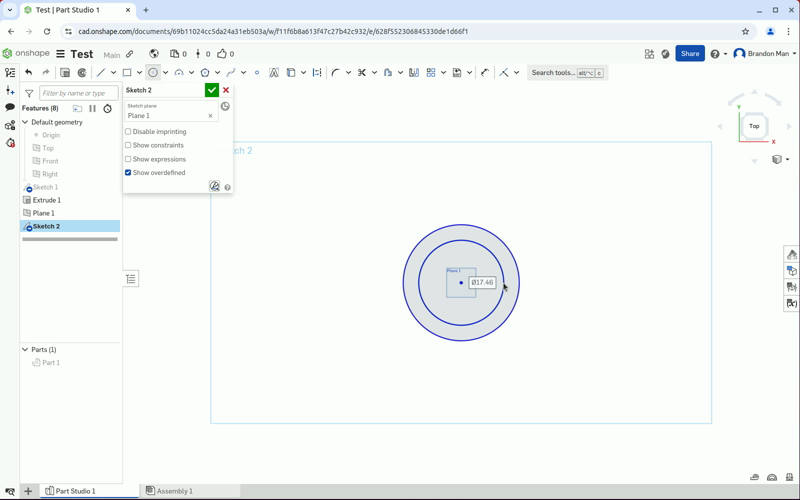
mouse_move(424, 317)
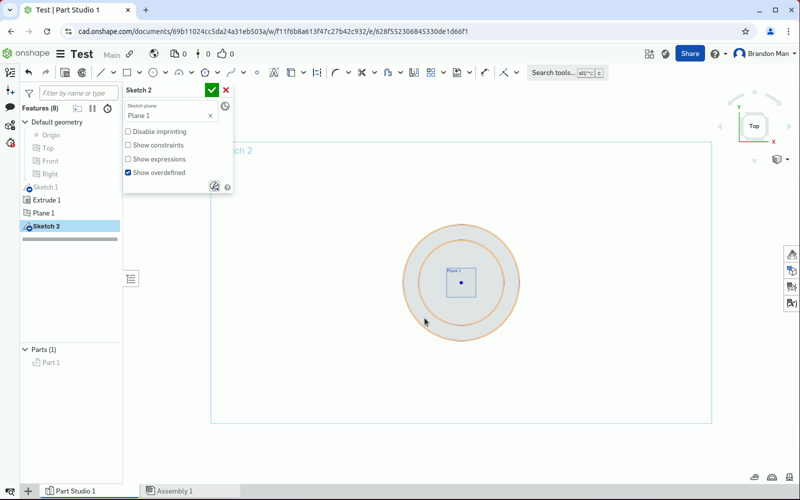
click(424, 317)
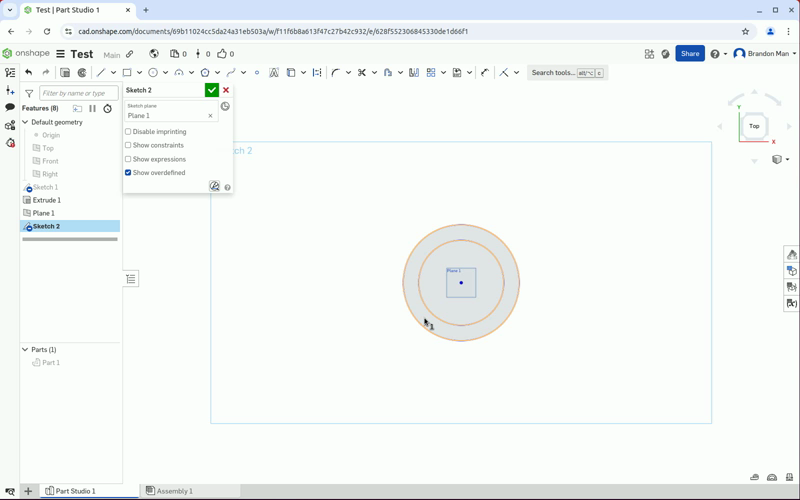
mouse_move(73, 352)
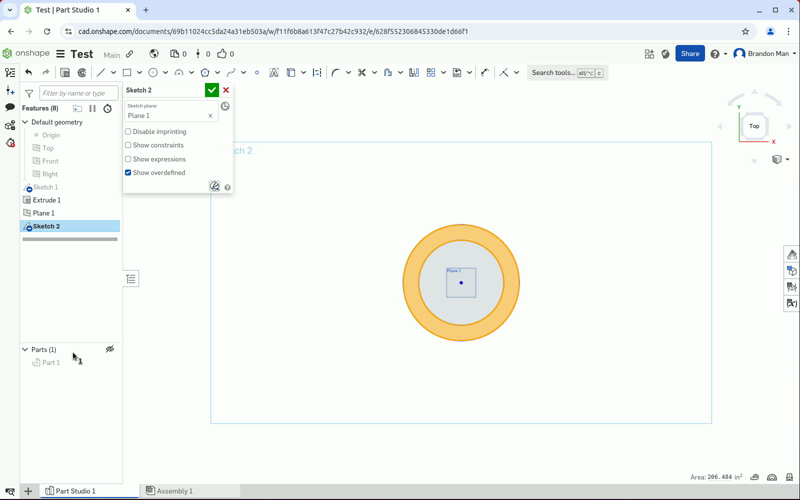
key(shift+y)
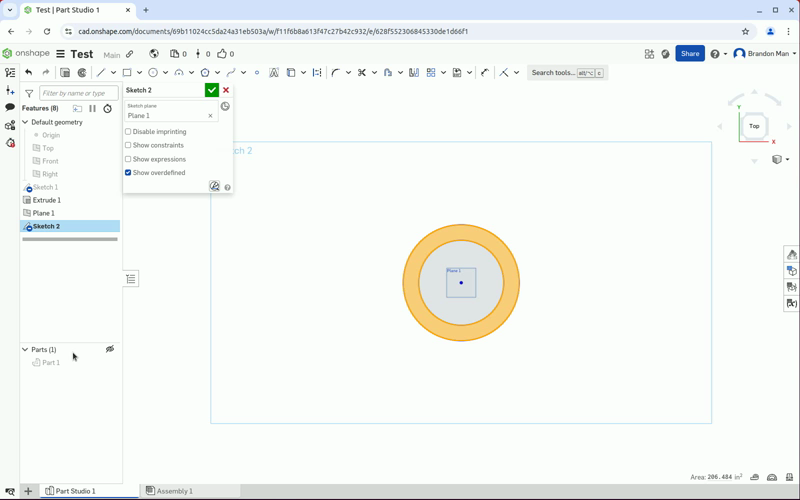
key(shift+e)
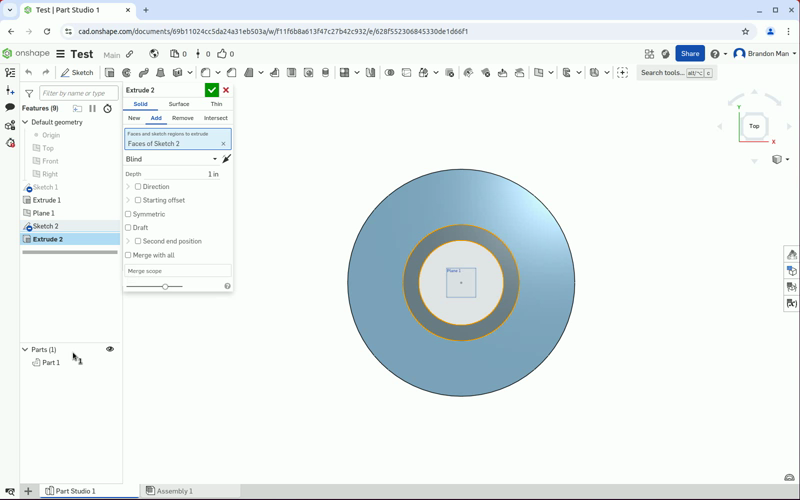
mouse_move(143, 106)
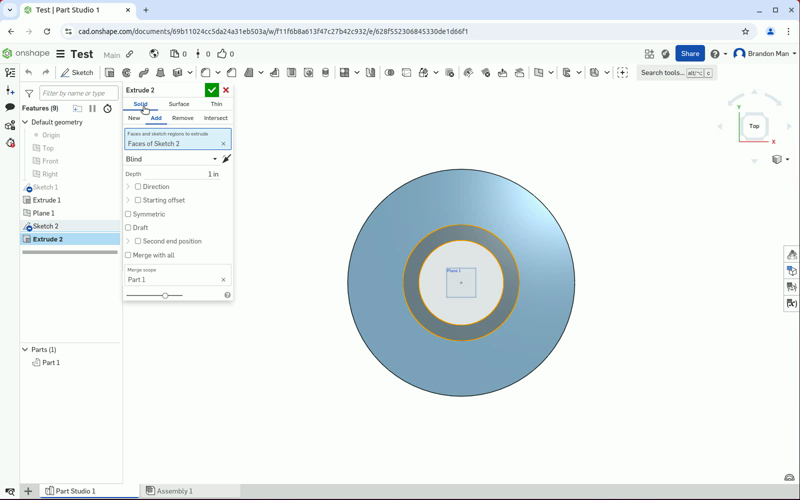
click(143, 106)
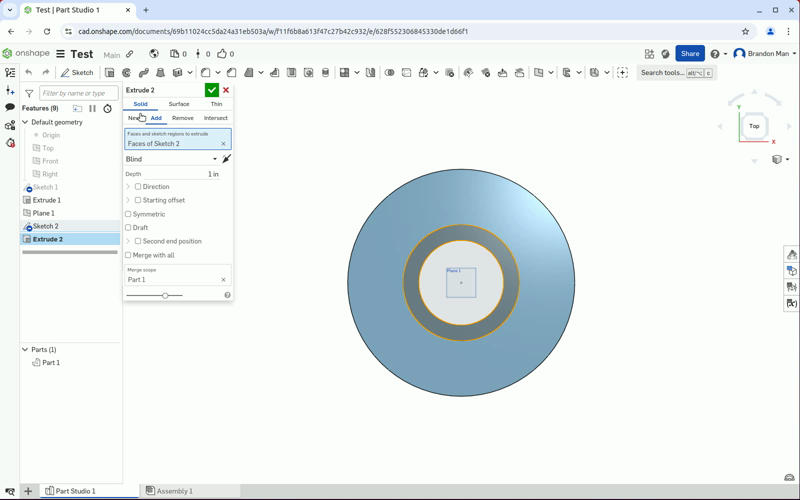
mouse_move(137, 120)
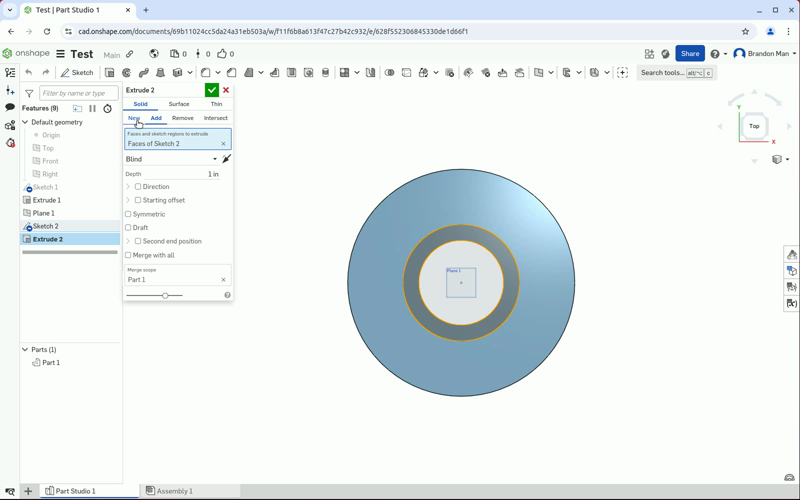
click(137, 120)
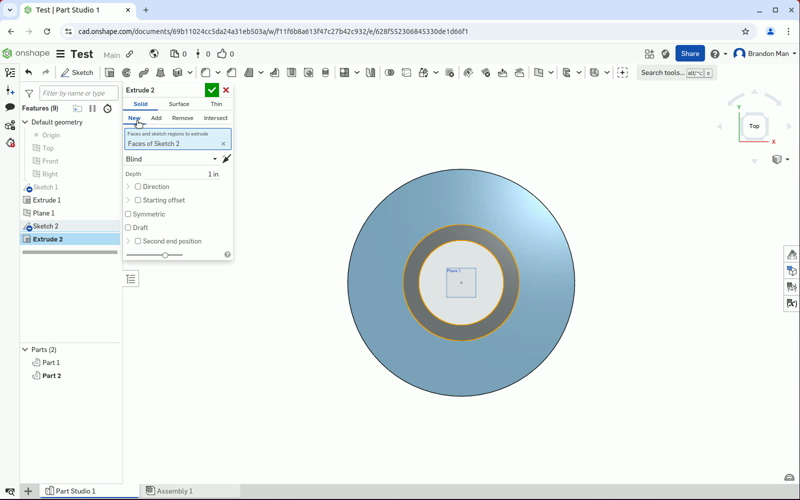
key(tab, 4)
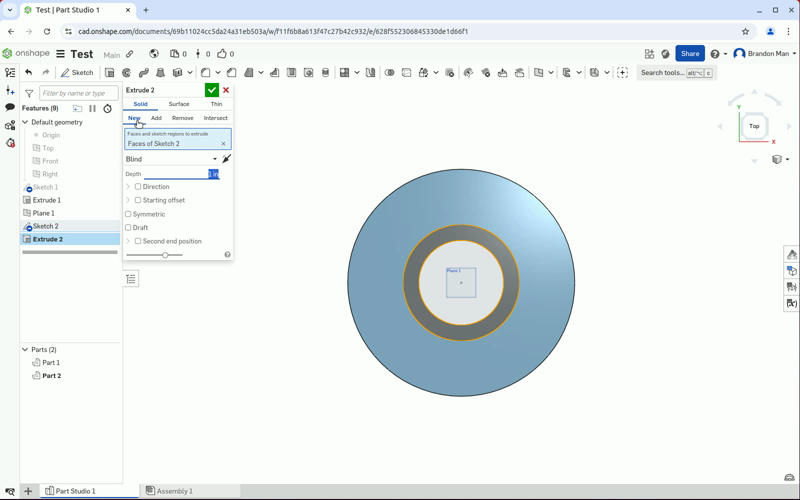
text(12.276)
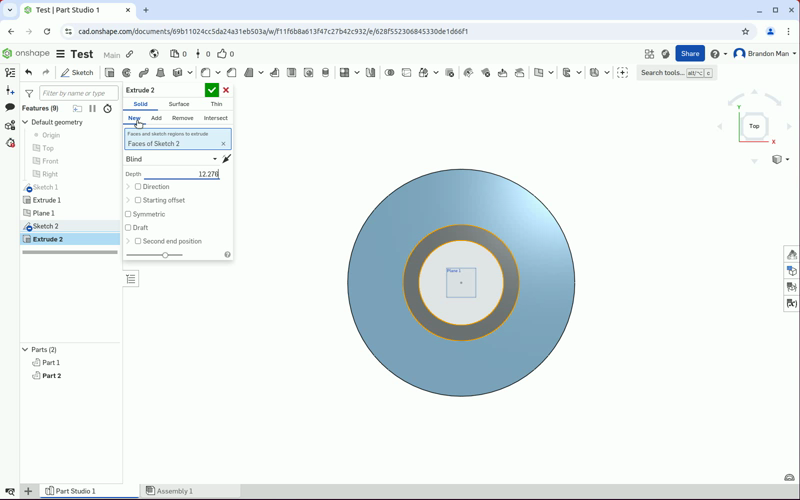
key(enter)
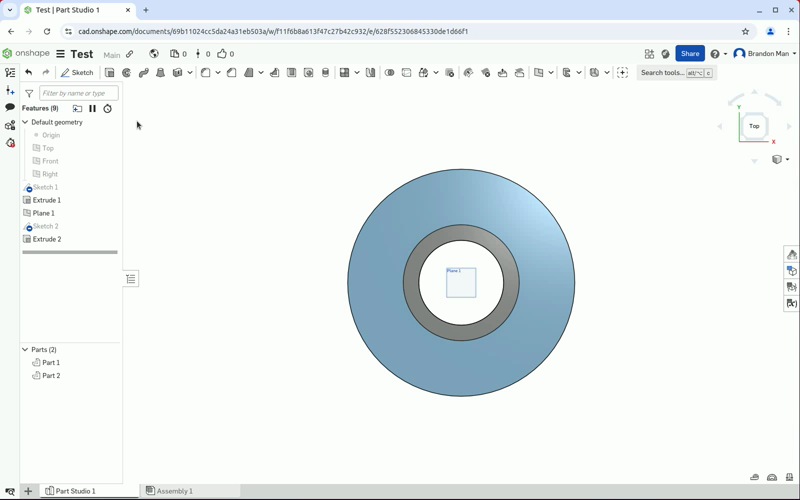
key(shift+h)
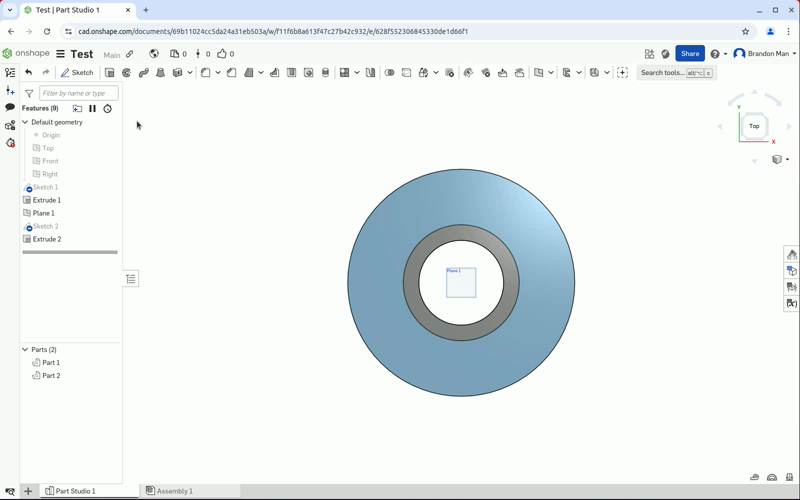
key(shift+h)
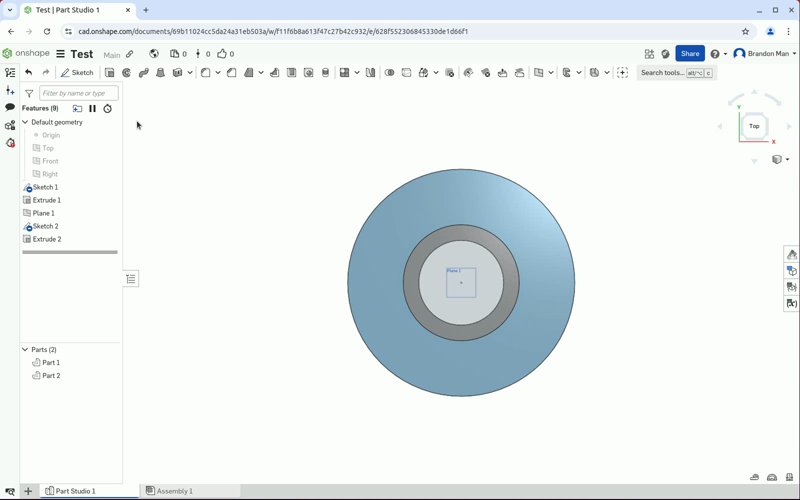
key(shift+7)
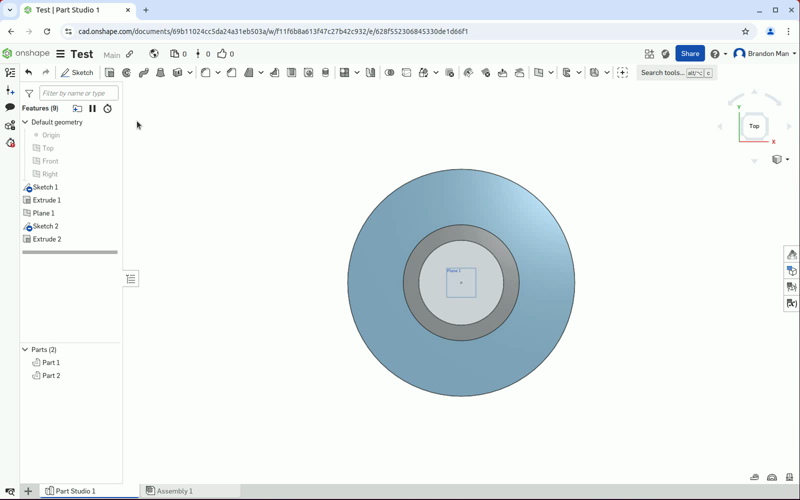
key(up, 3)
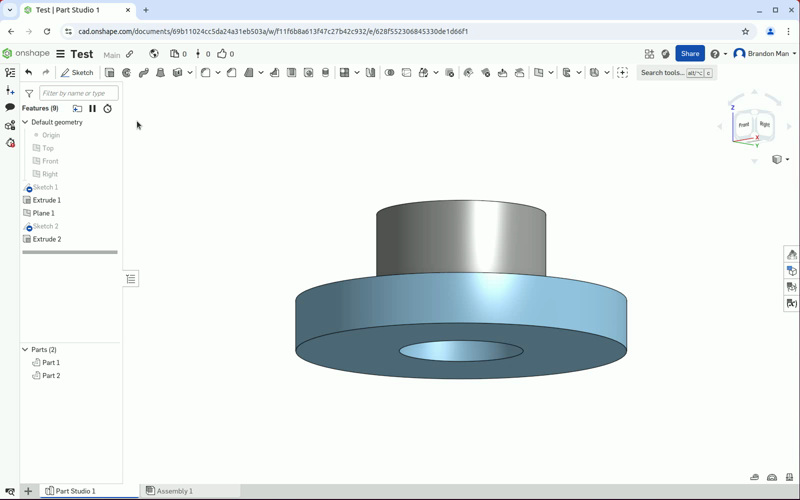
key(left, 3)
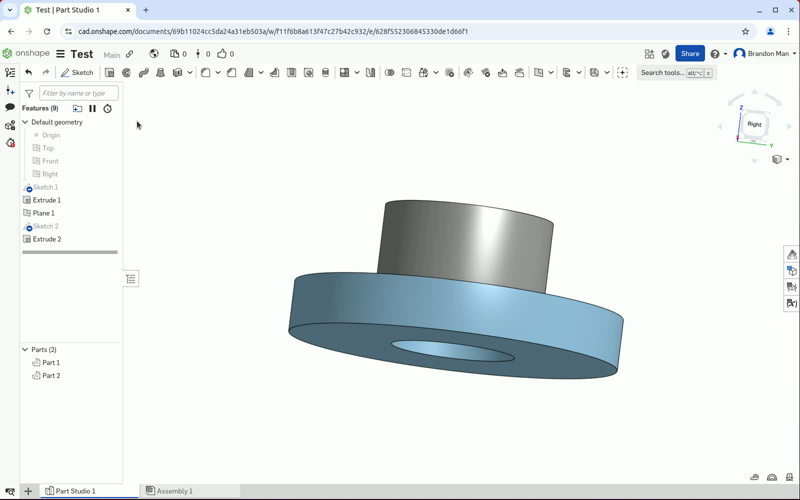
key(right, 3)
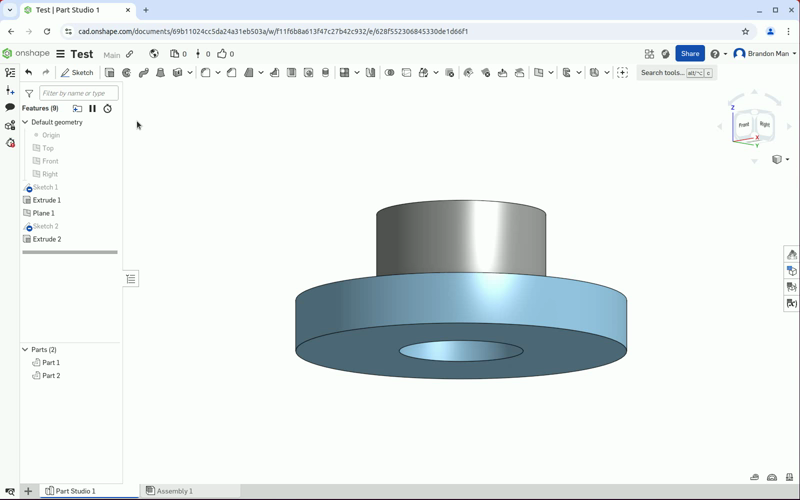
key(down, 3)
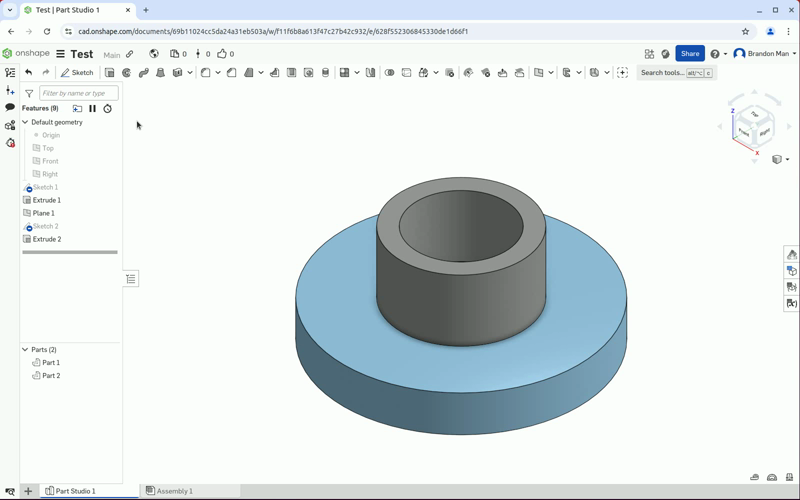
mouse_move(73, 189)
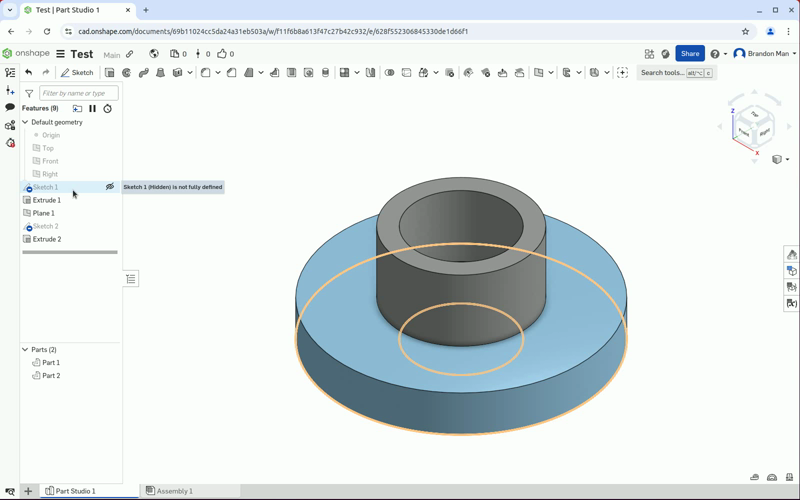
click(73, 189)